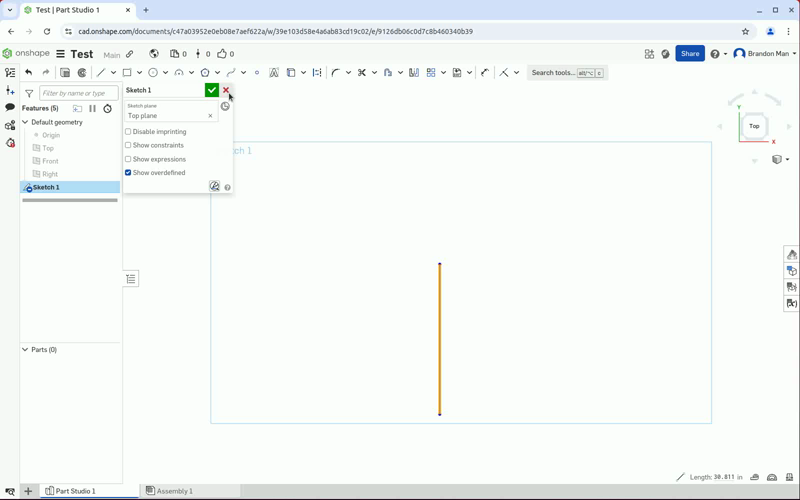
key(shift+h)
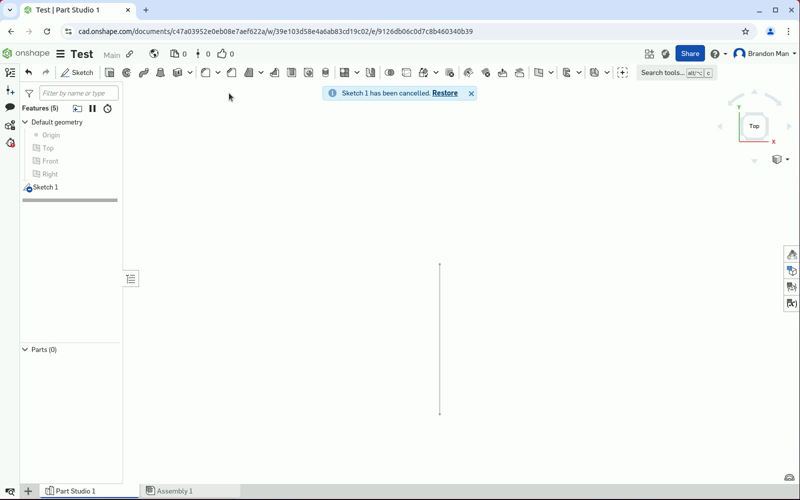
mouse_move(73, 352)
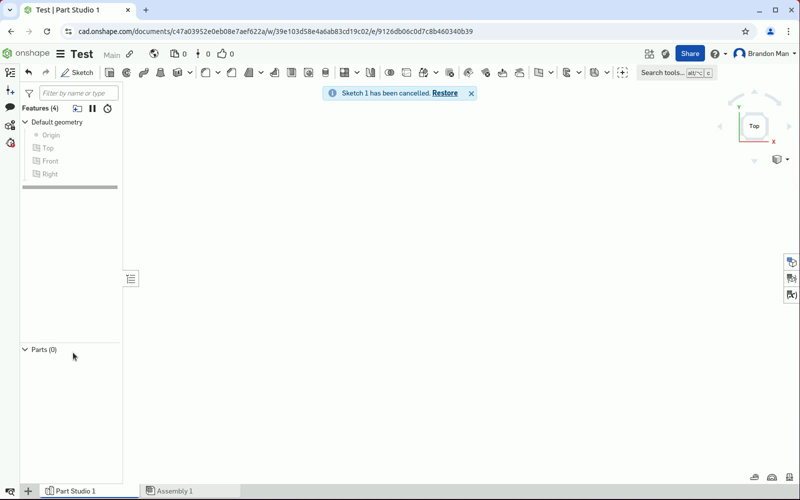
key(y)
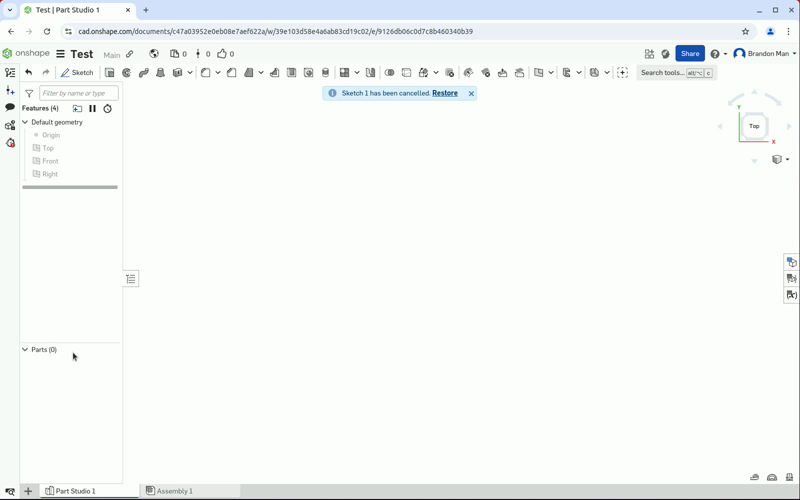
key(shift+p)
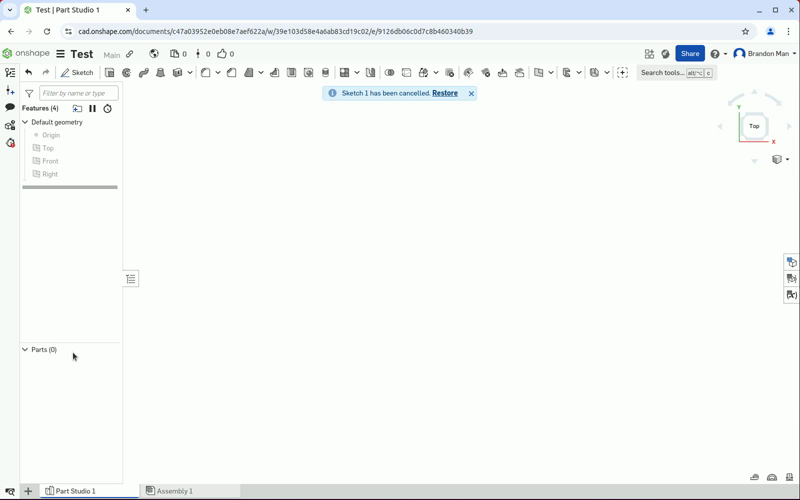
key(space)
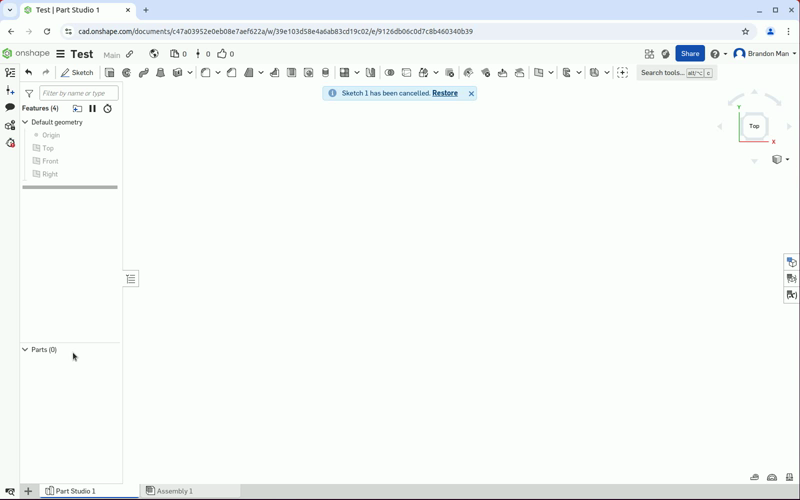
key_down(shift)
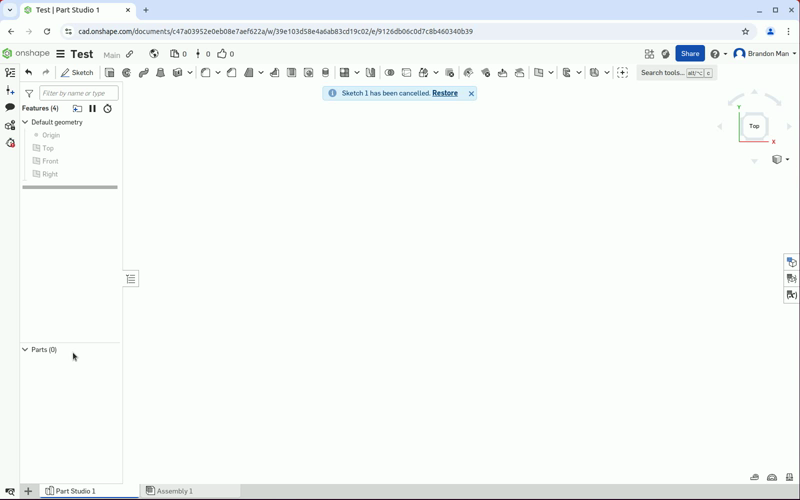
key(up)
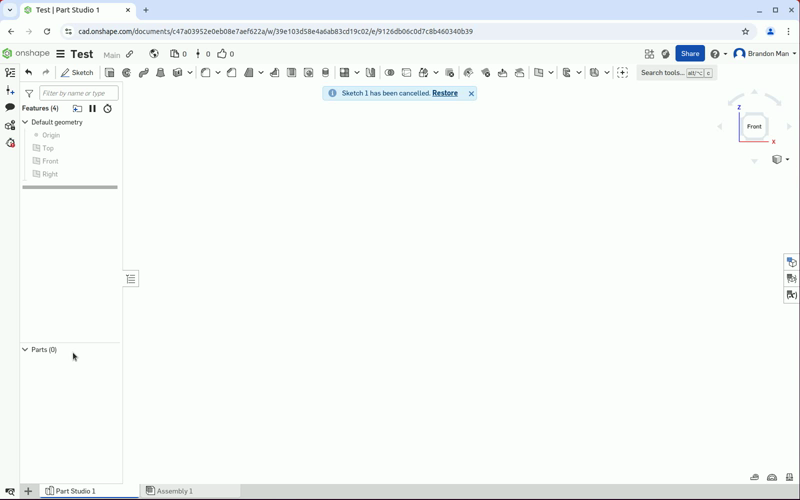
key_up(shift)
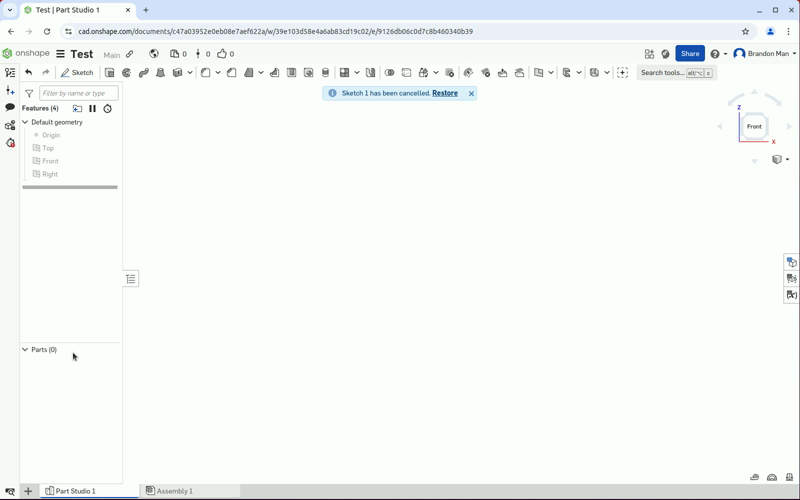
mouse_move(73, 352)
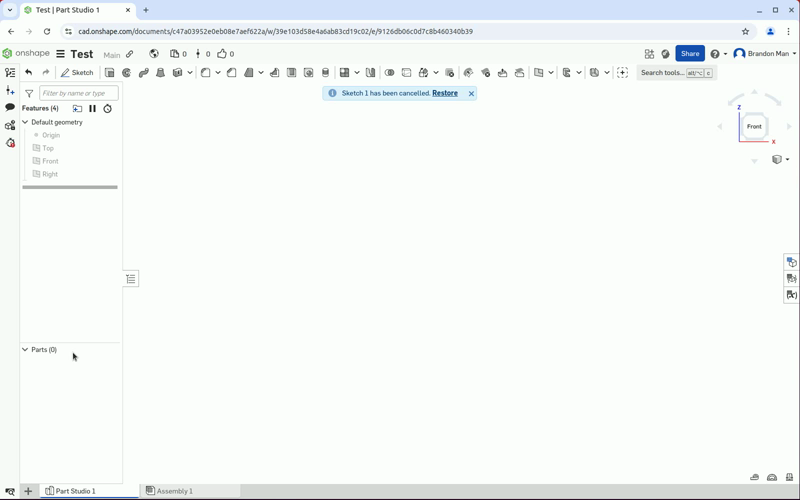
key(shift+y)
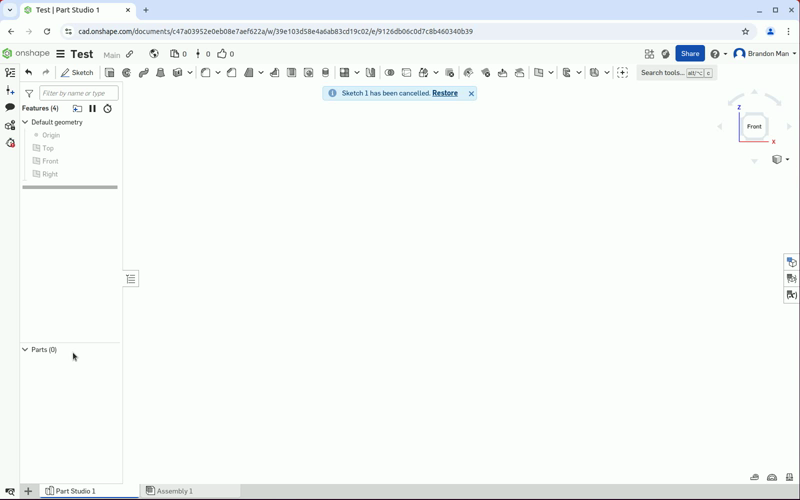
key(shift+s)
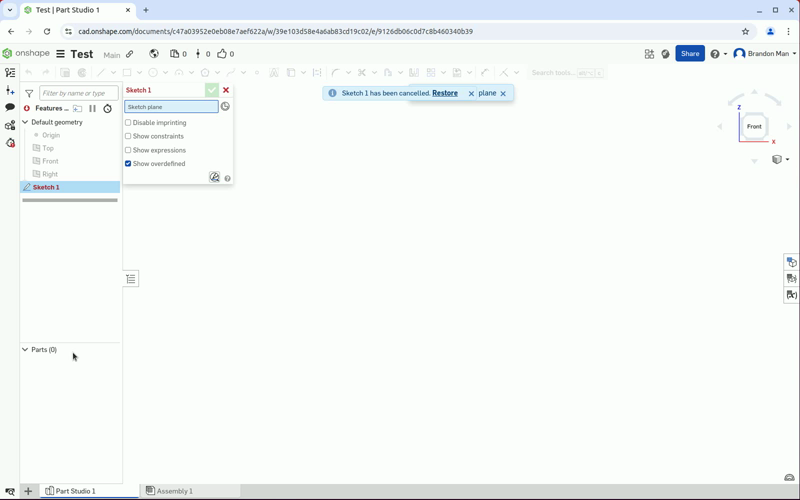
mouse_move(73, 163)
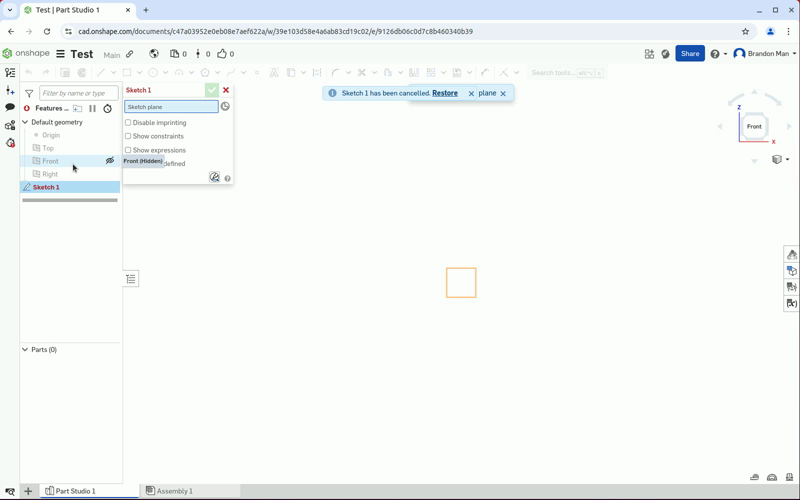
click(73, 163)
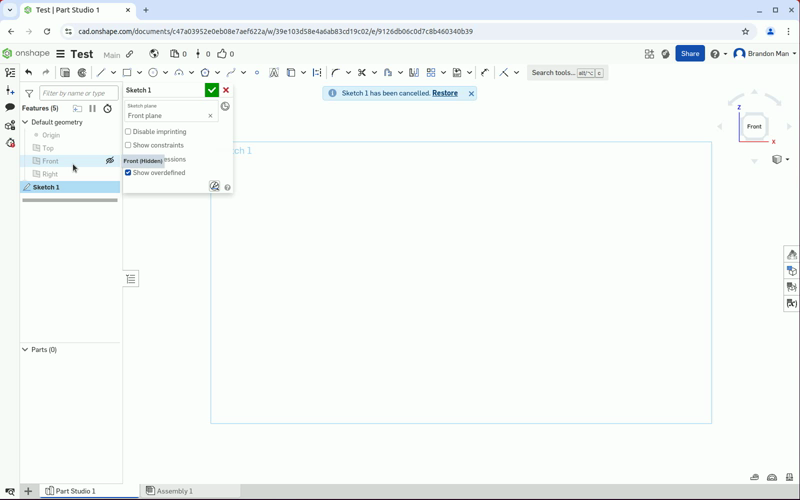
mouse_move(73, 352)
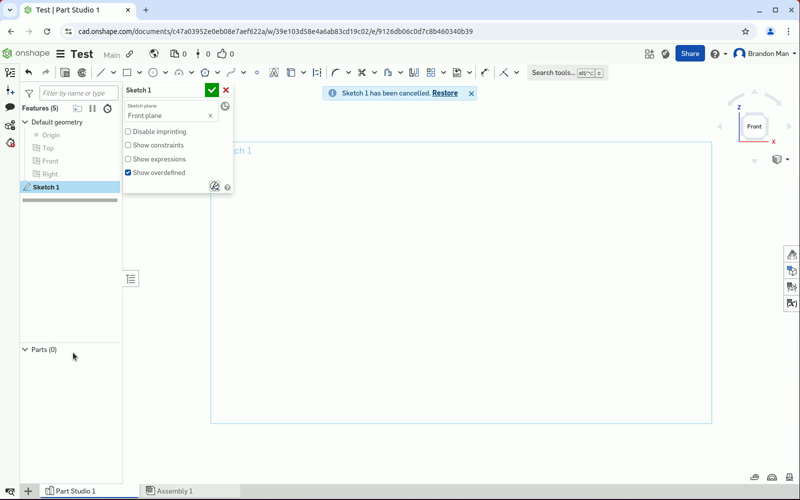
key(y)
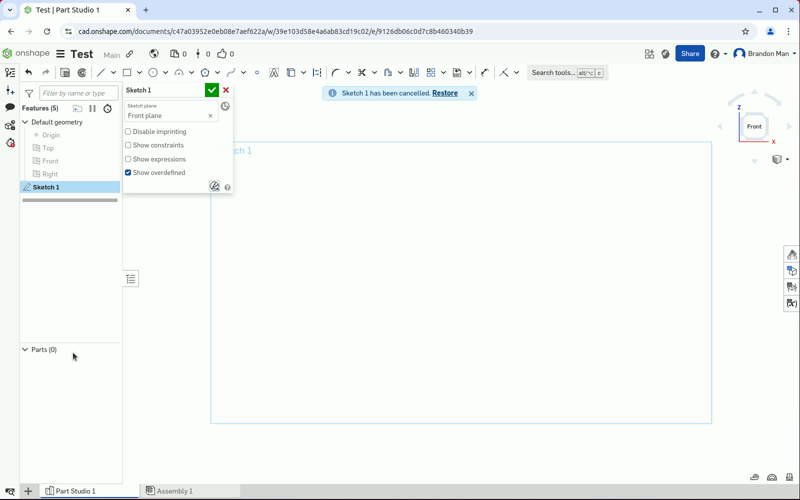
key(l)
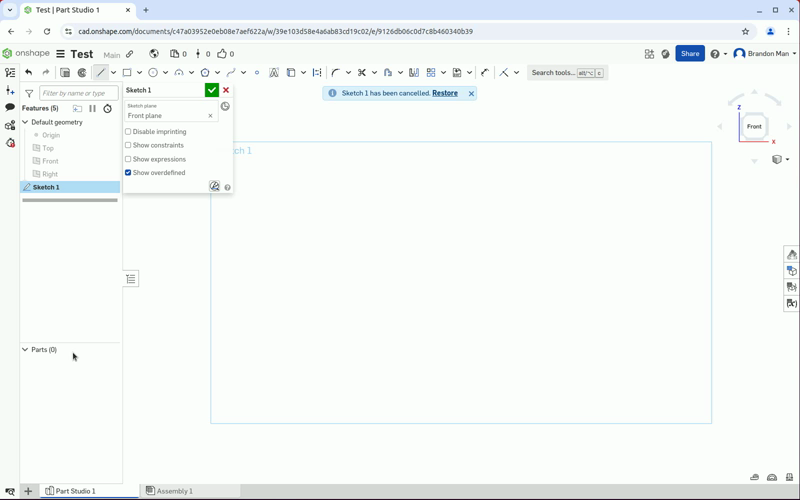
key_down(shift)
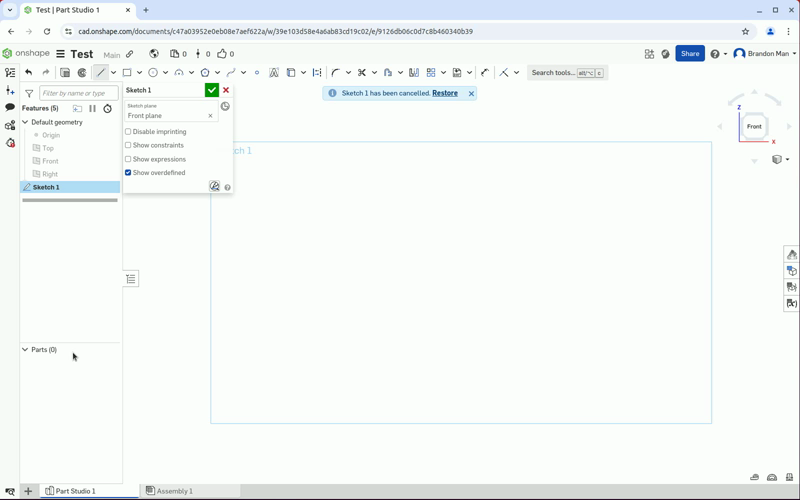
mouse_move(348, 306)
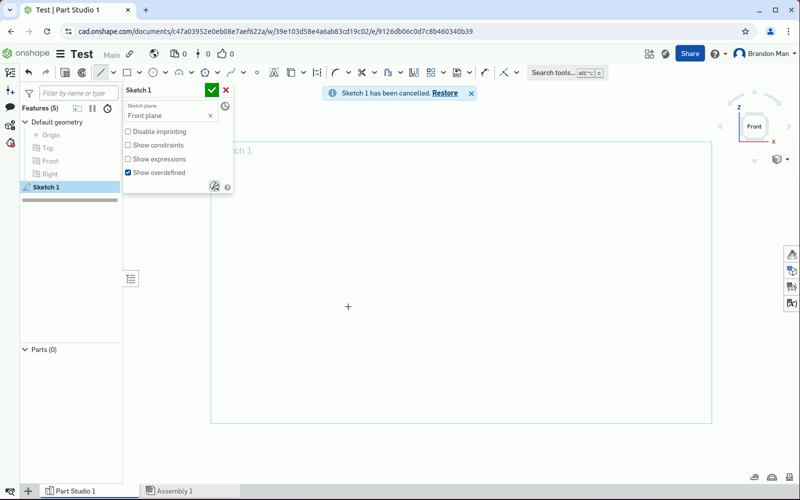
click(348, 306)
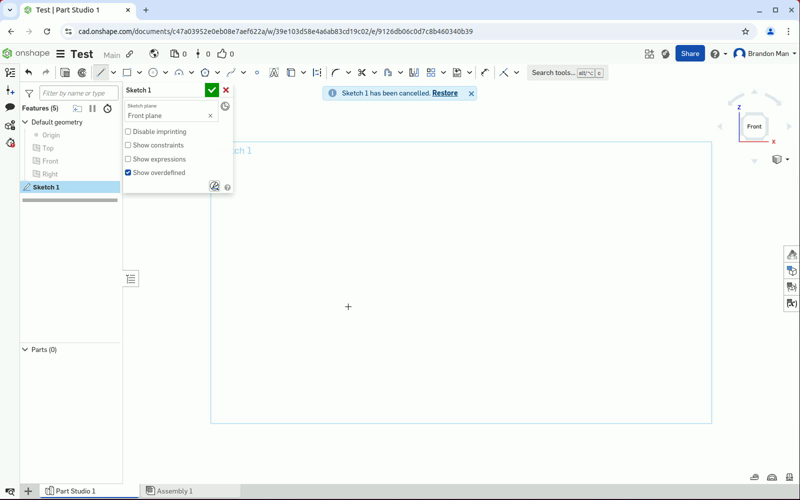
key_up(shift)
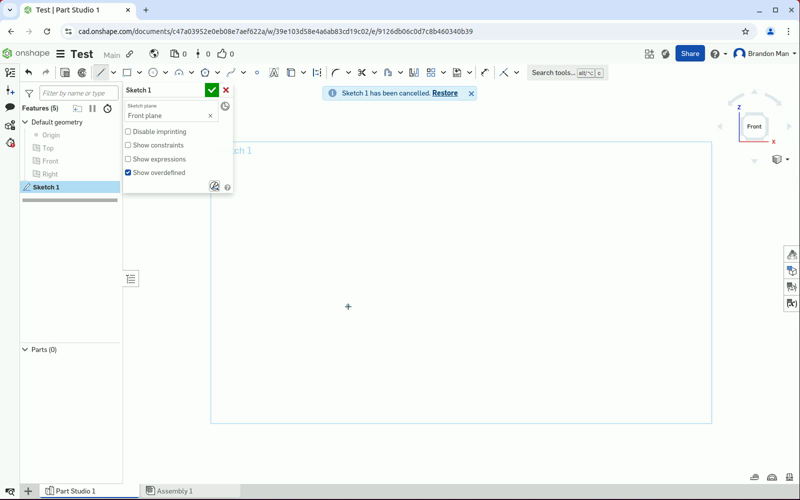
key_down(shift)
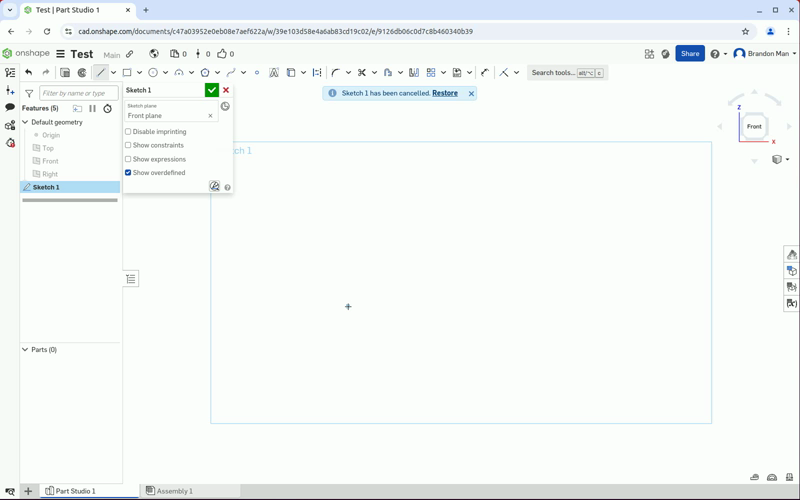
mouse_move(483, 306)
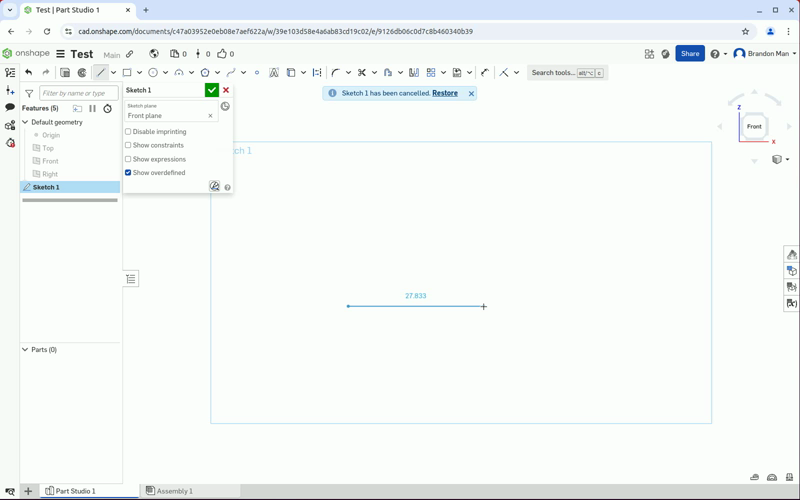
click(483, 306)
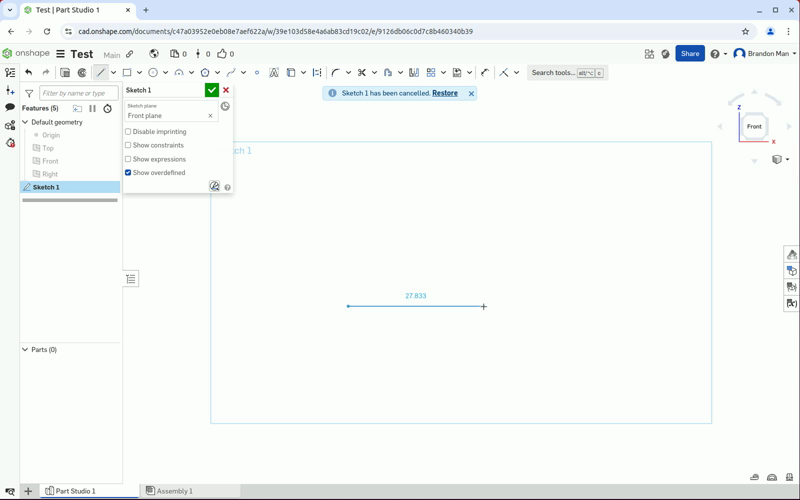
key_up(shift)
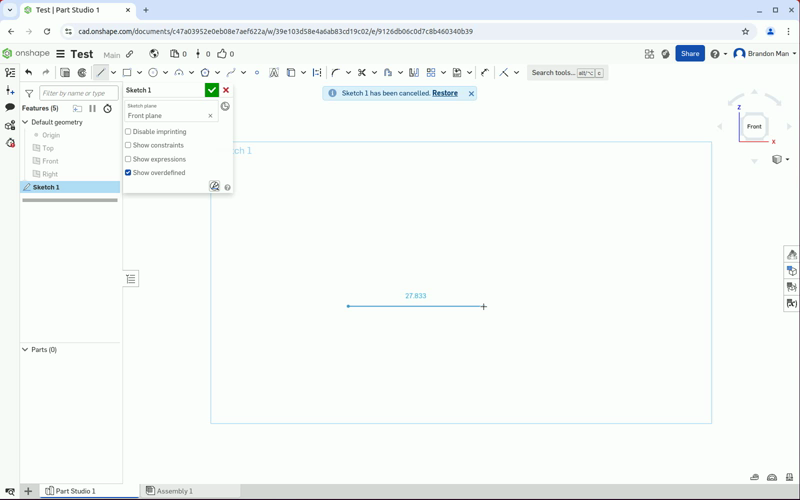
key_down(shift)
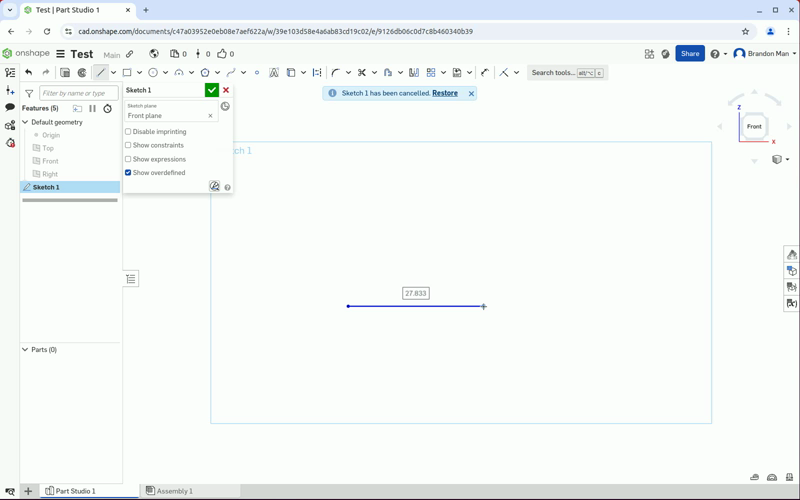
mouse_move(513, 306)
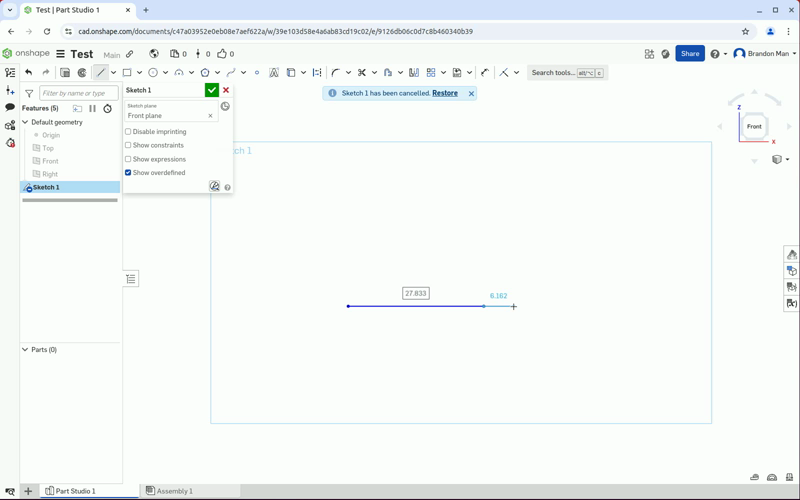
mouse_move(483, 283)
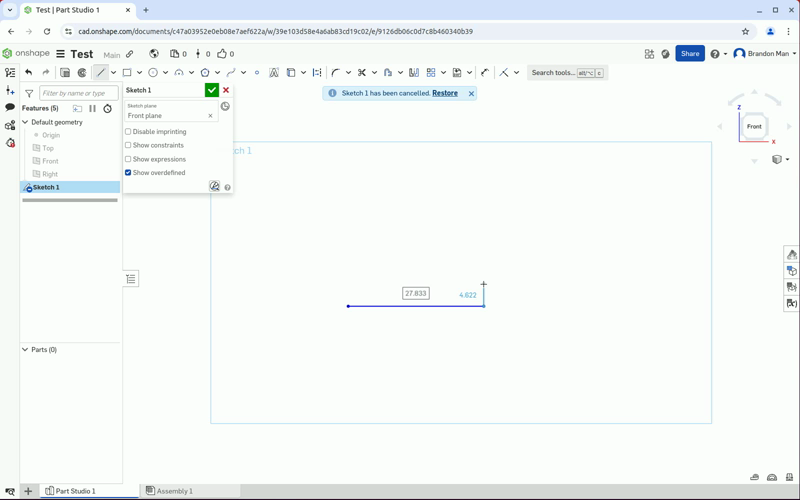
click(483, 283)
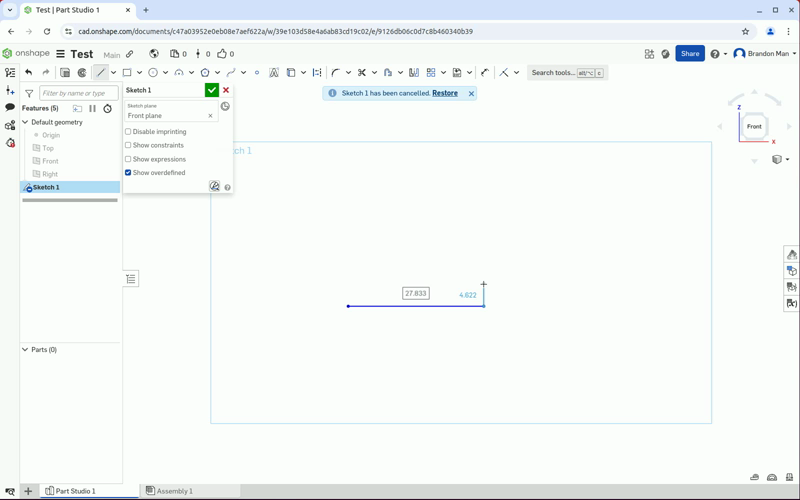
key_up(shift)
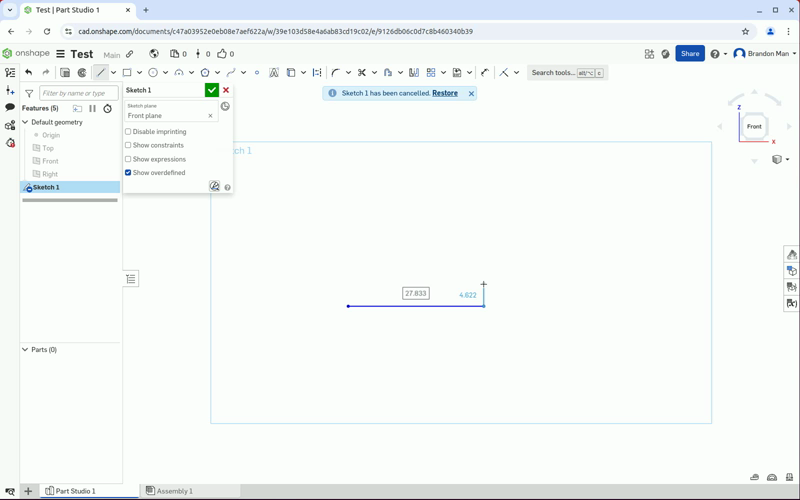
key_down(shift)
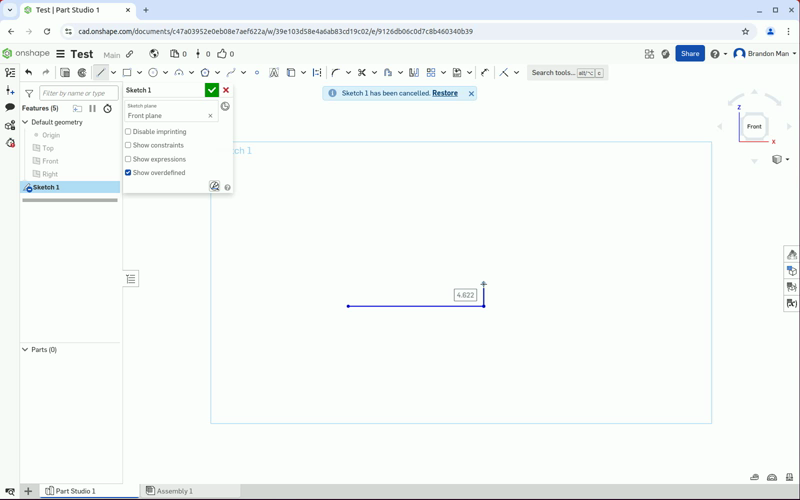
mouse_move(371, 283)
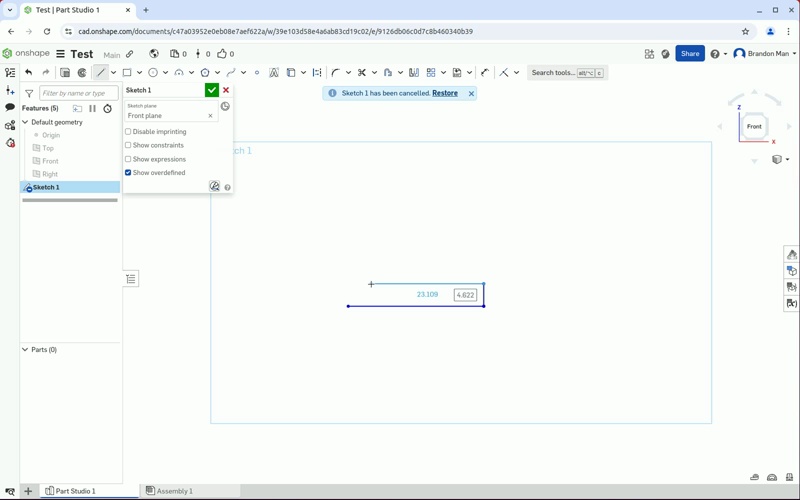
click(371, 283)
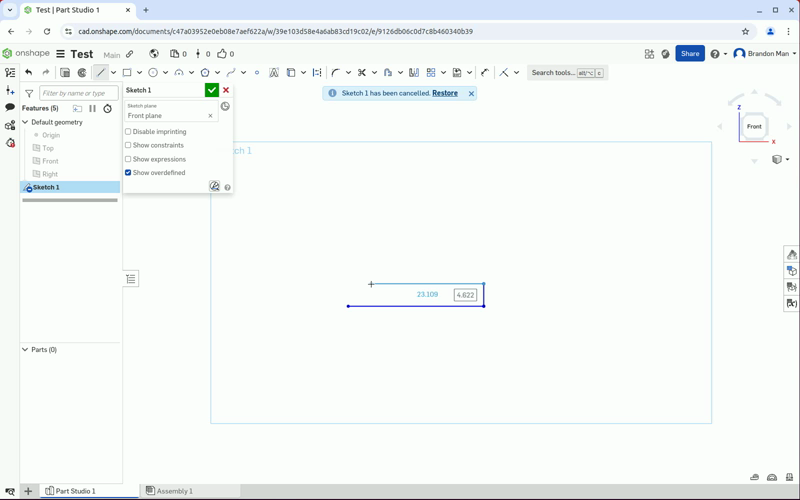
key_up(shift)
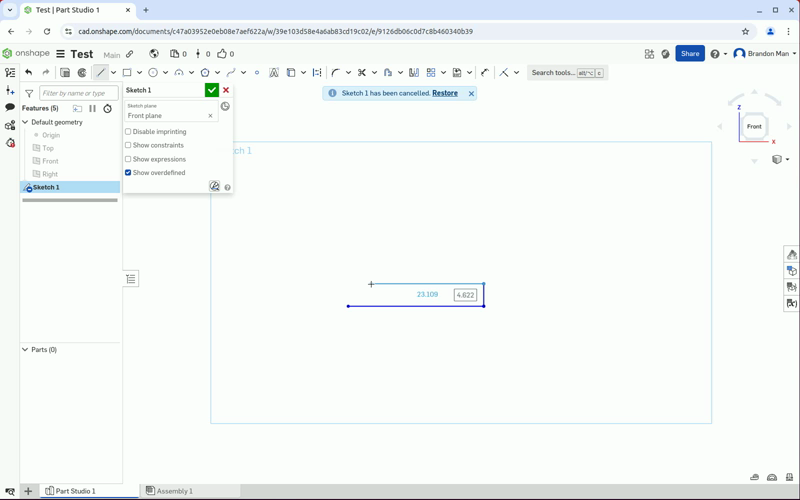
key_down(shift)
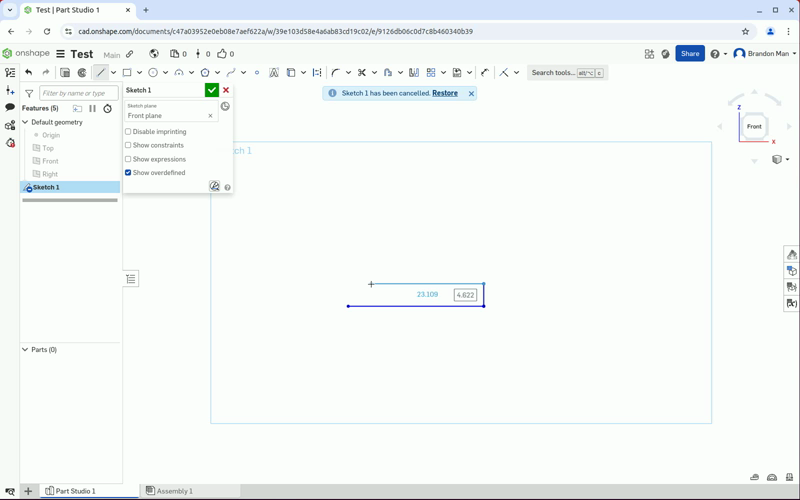
mouse_move(401, 283)
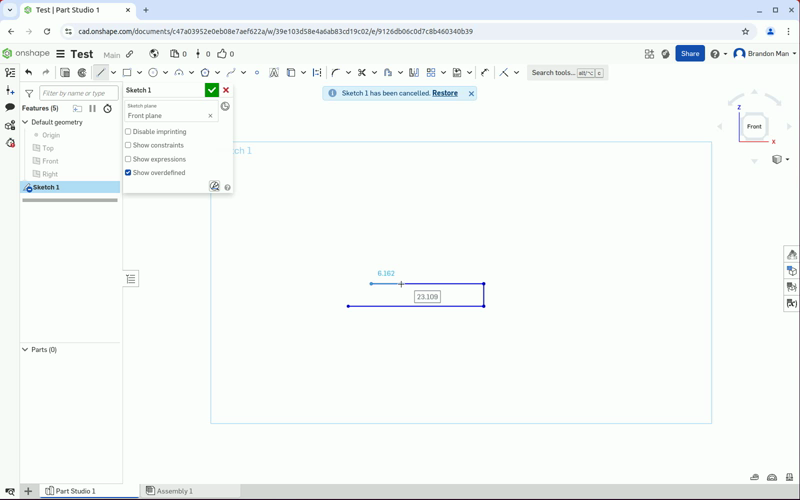
mouse_move(371, 260)
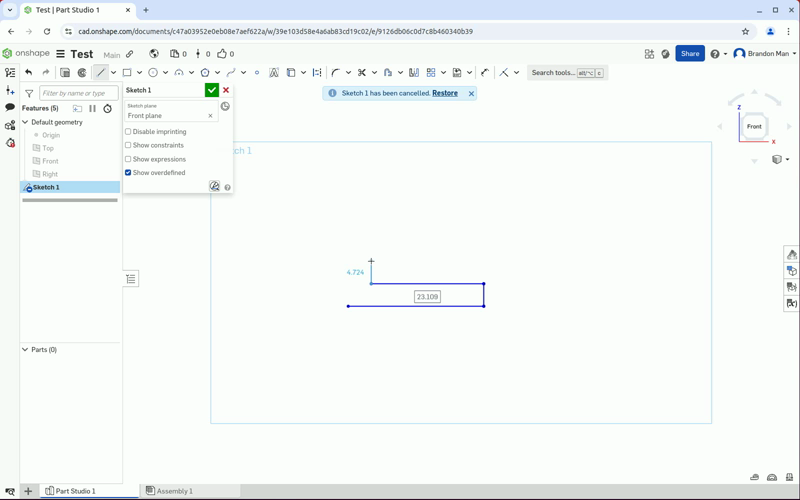
click(371, 260)
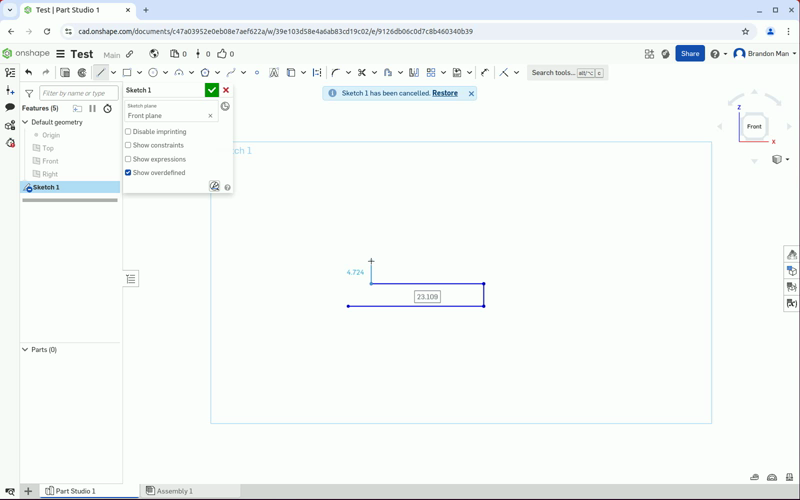
key_up(shift)
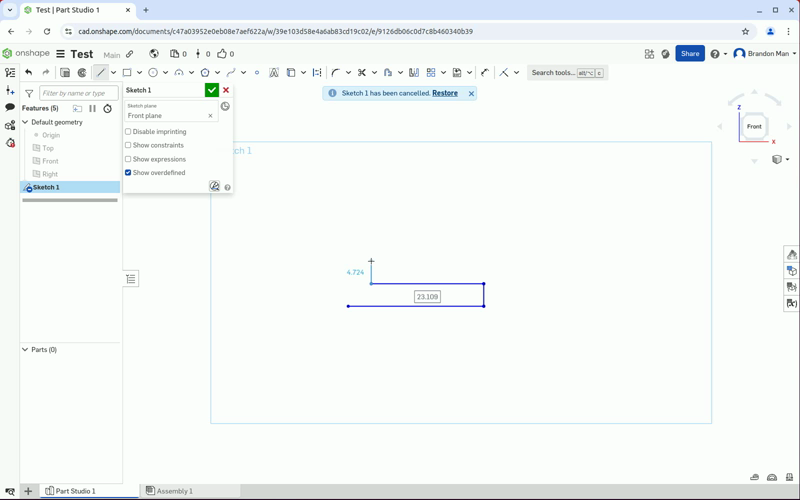
key_down(shift)
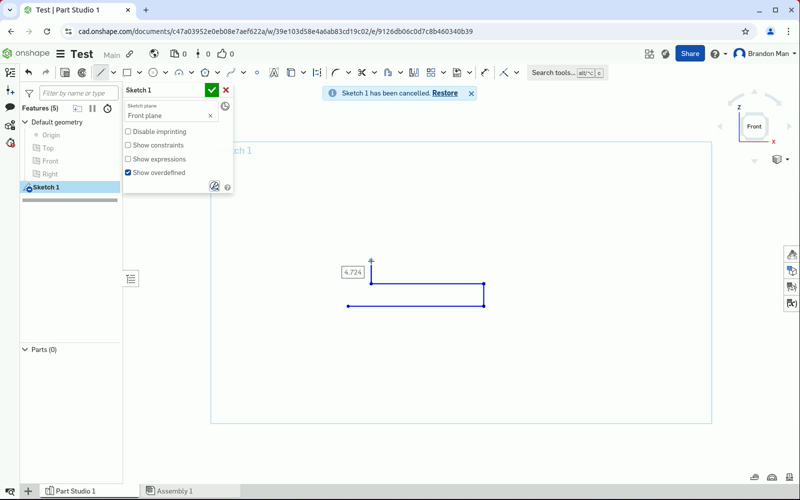
mouse_move(401, 260)
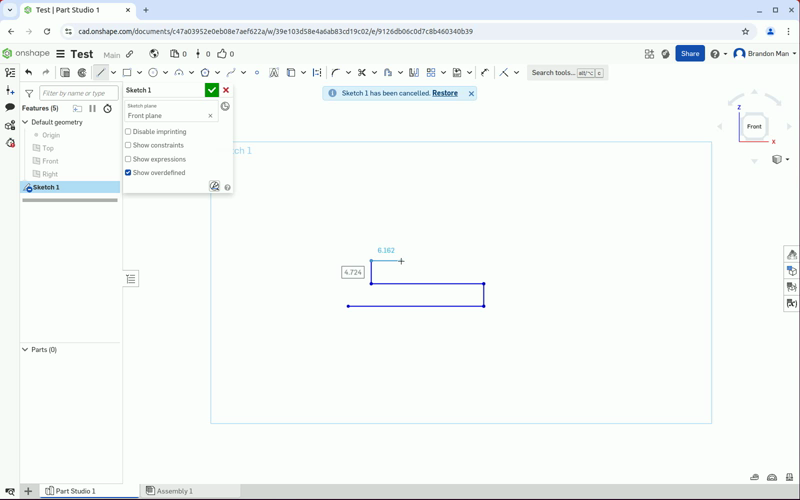
mouse_move(348, 260)
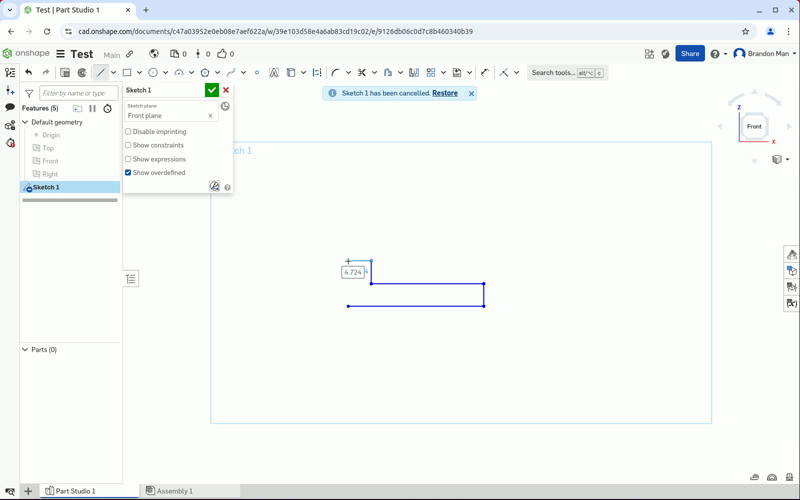
click(348, 260)
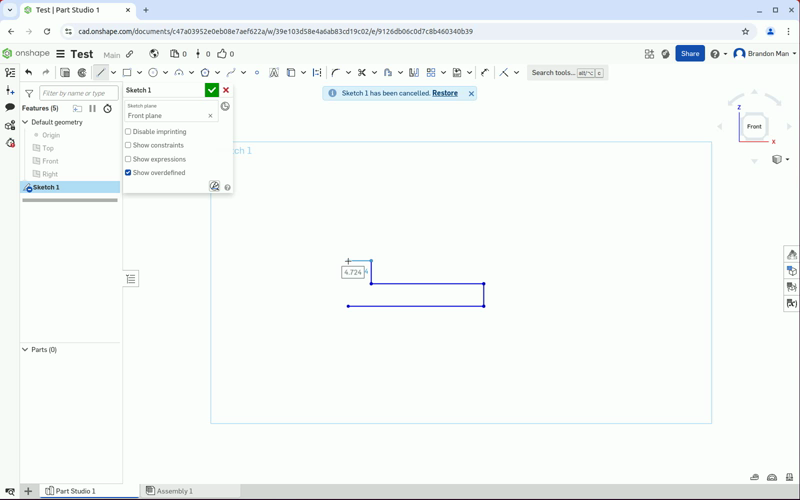
key_up(shift)
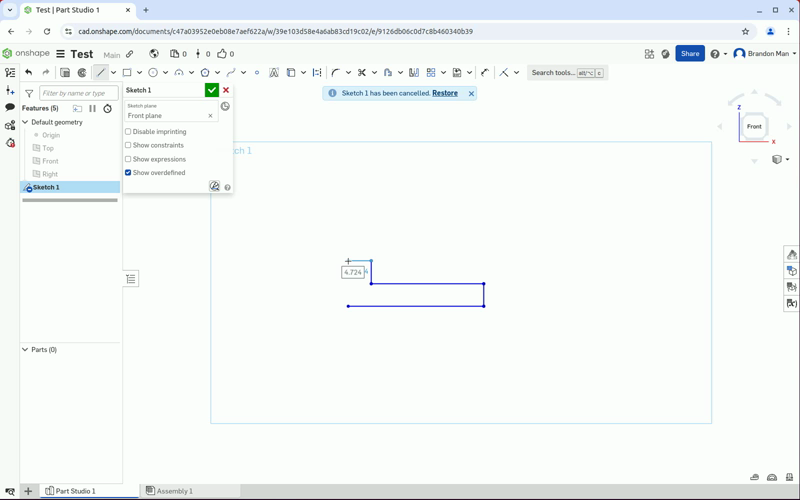
mouse_move(378, 260)
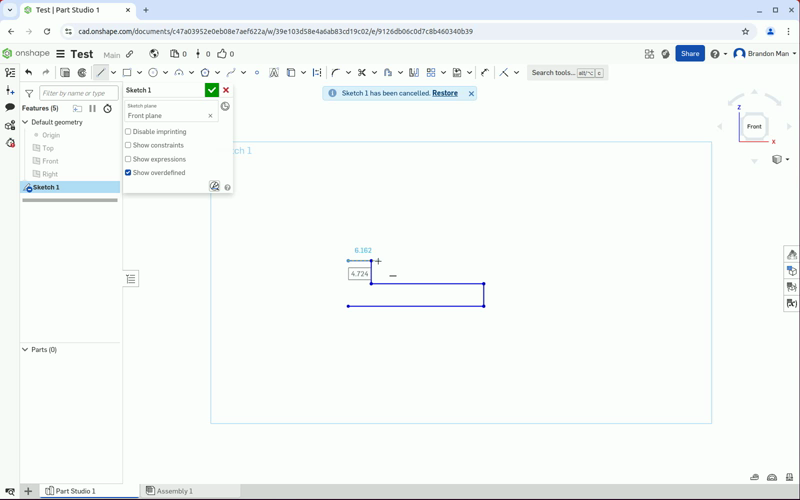
key_down(shift)
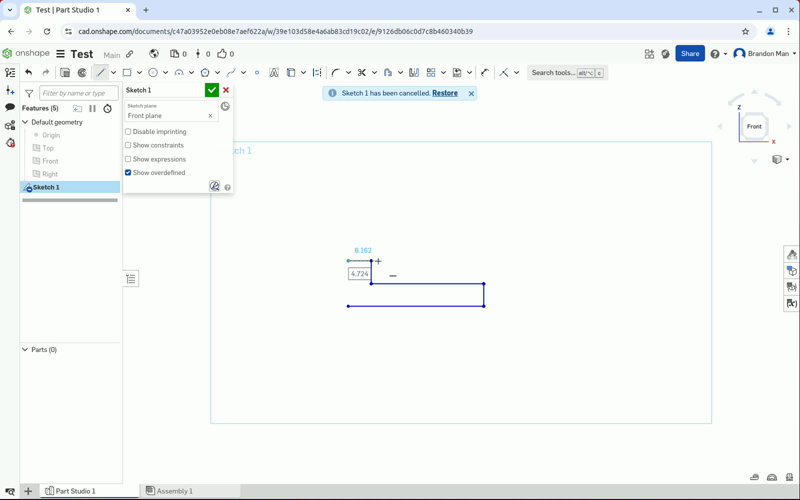
mouse_move(348, 306)
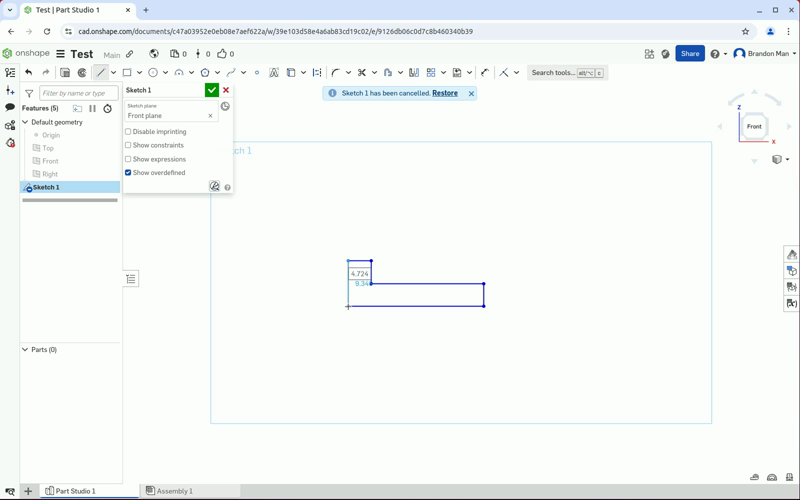
key_up(shift)
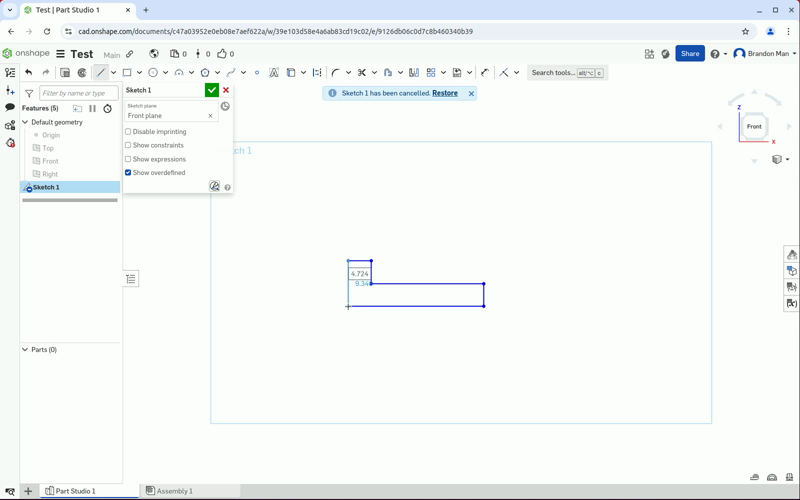
click(348, 306)
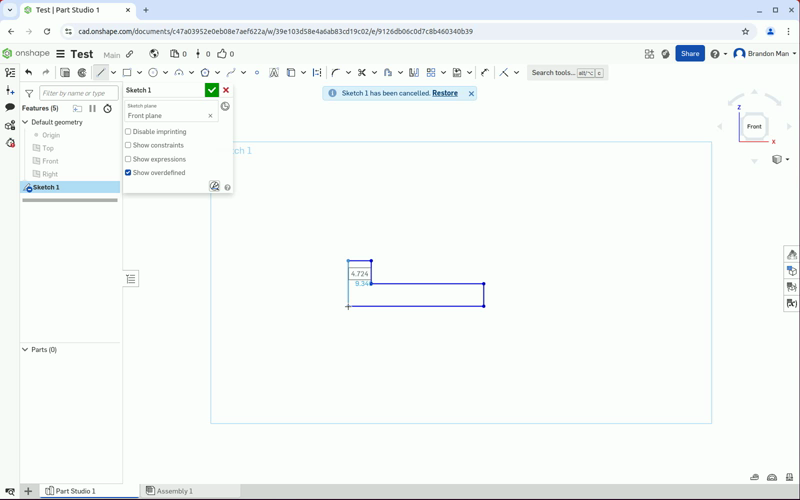
key(esc)
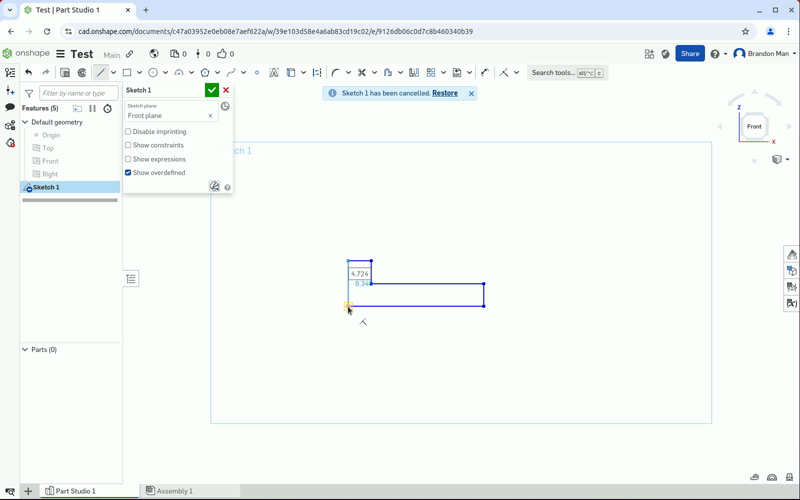
mouse_move(428, 298)
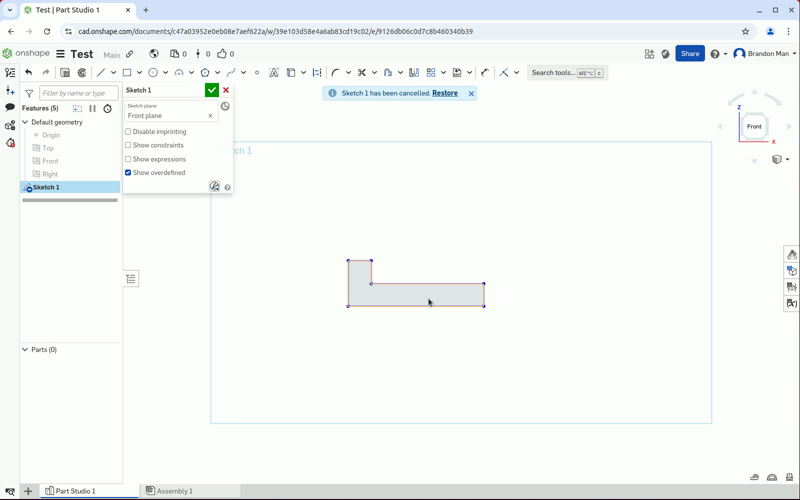
click(428, 298)
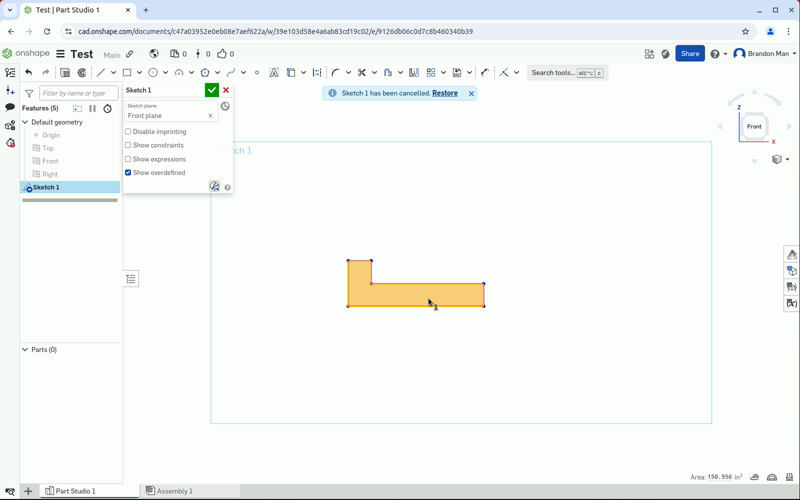
mouse_move(73, 352)
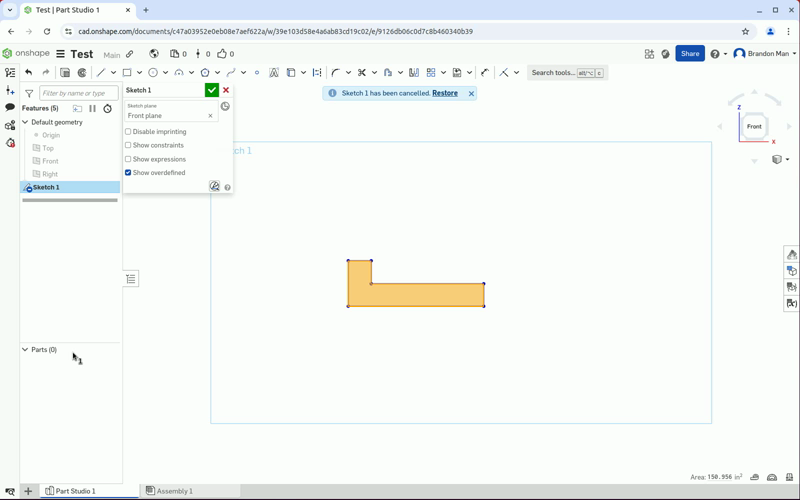
key(shift+y)
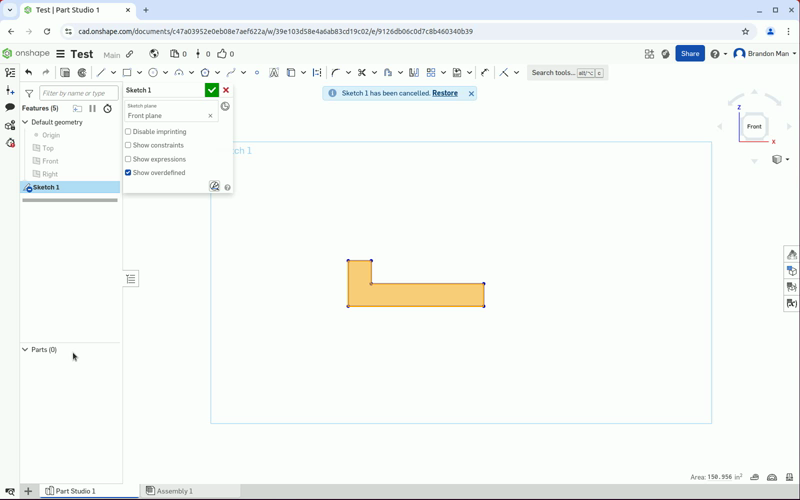
key(shift+e)
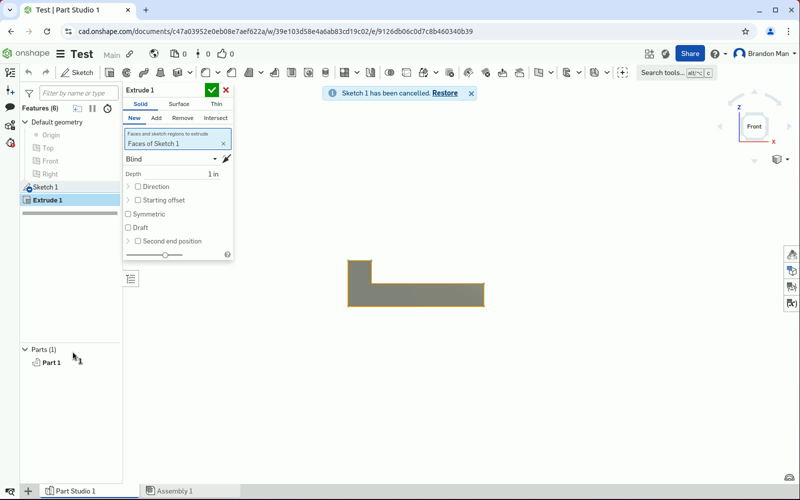
mouse_move(143, 106)
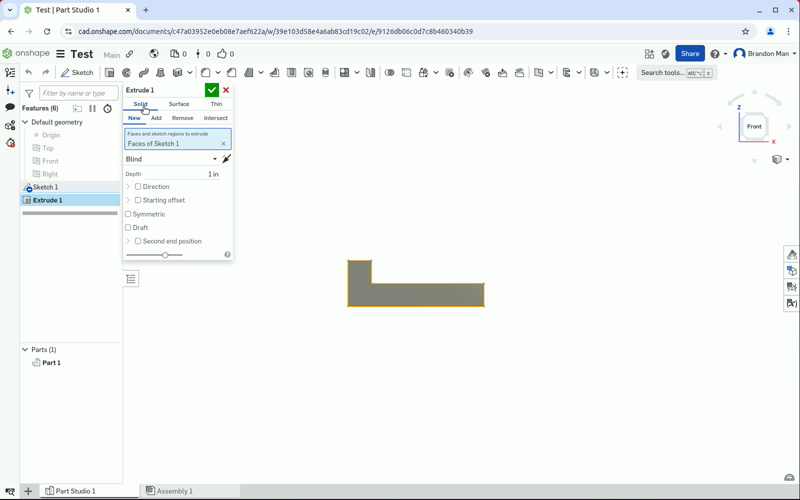
click(143, 106)
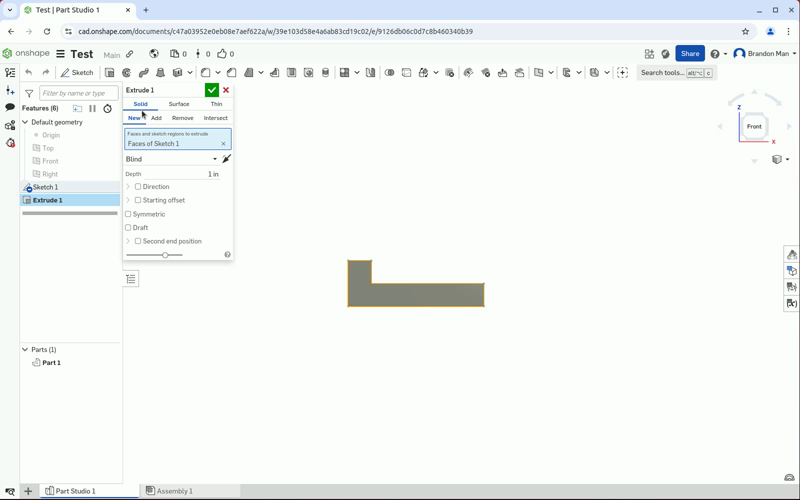
mouse_move(137, 120)
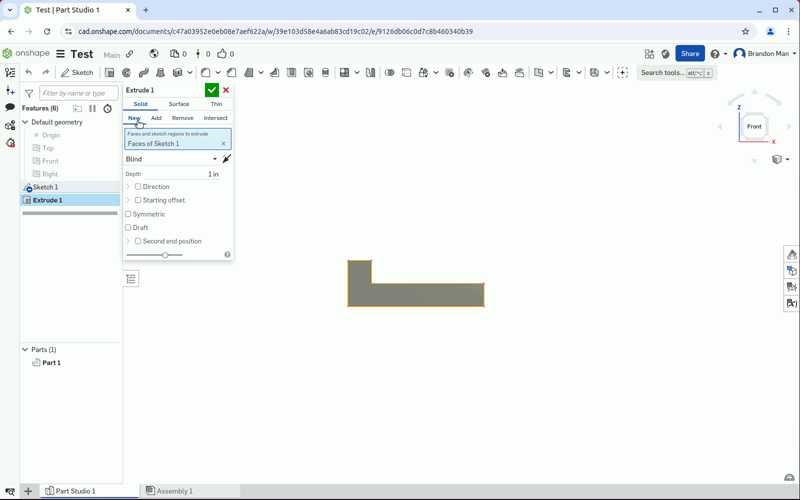
click(137, 120)
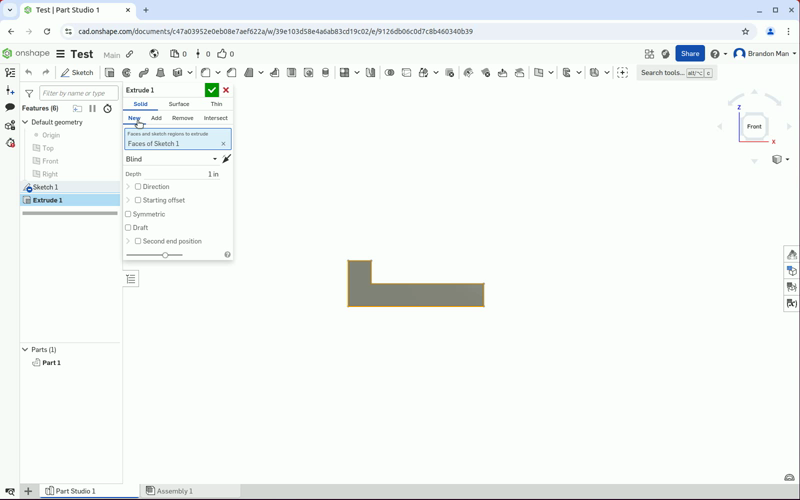
key(tab, 4)
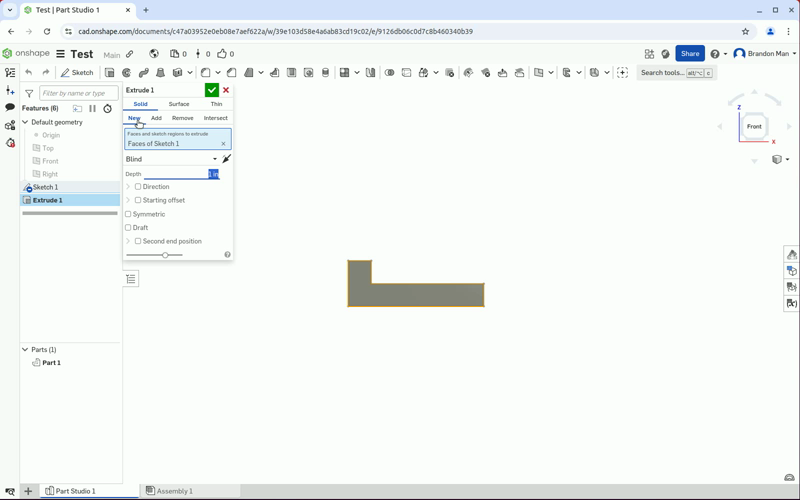
text(13.961)
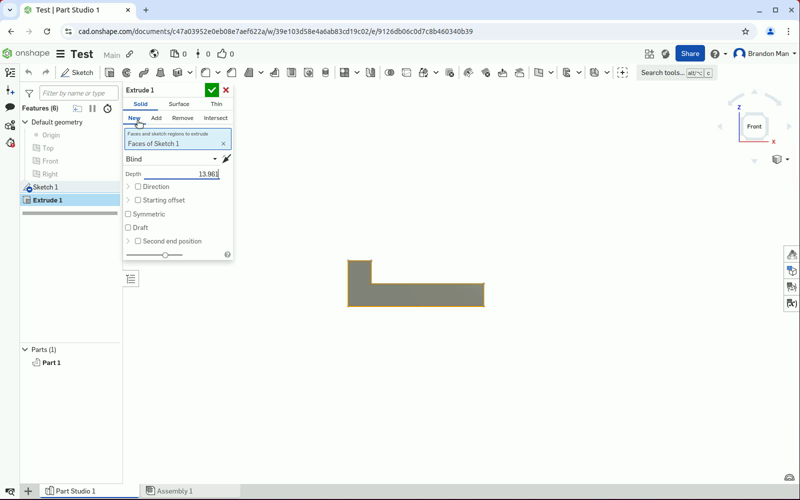
key(enter)
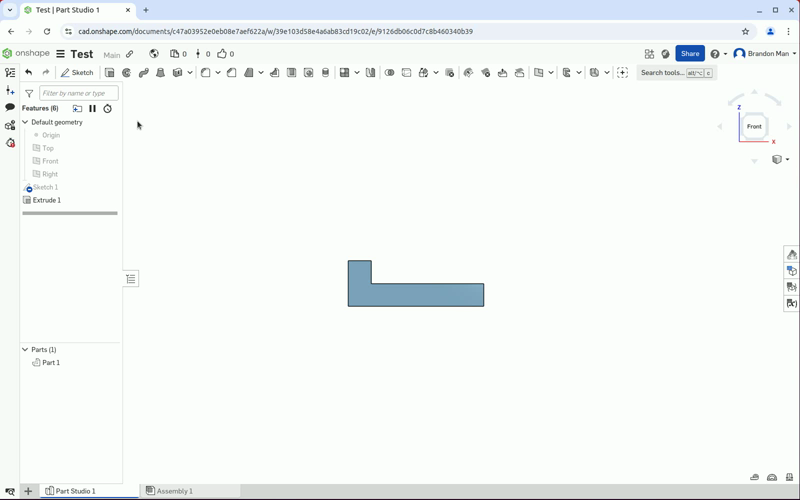
key(shift+h)
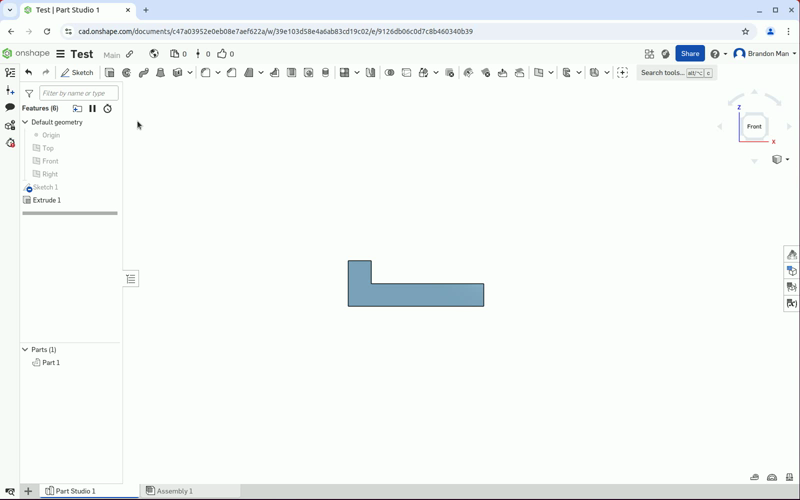
key(shift+h)
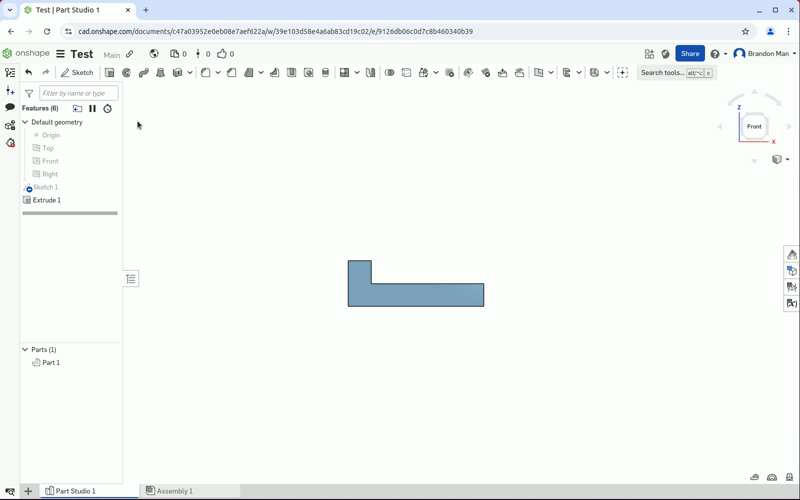
mouse_move(73, 189)
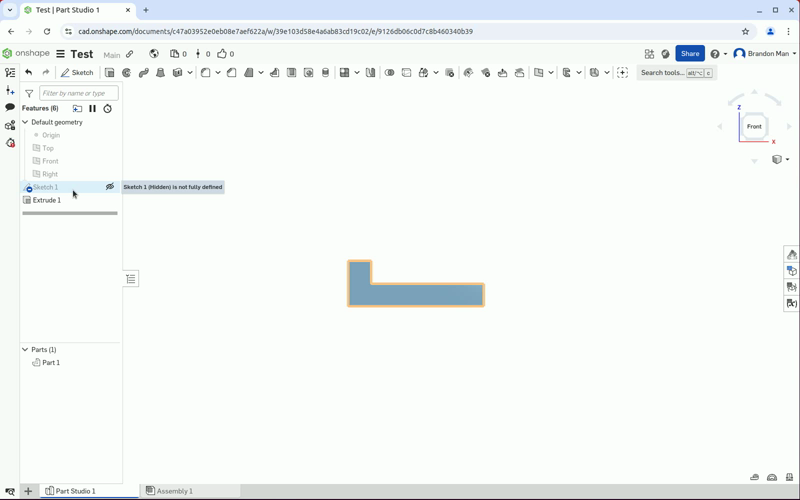
click(73, 189)
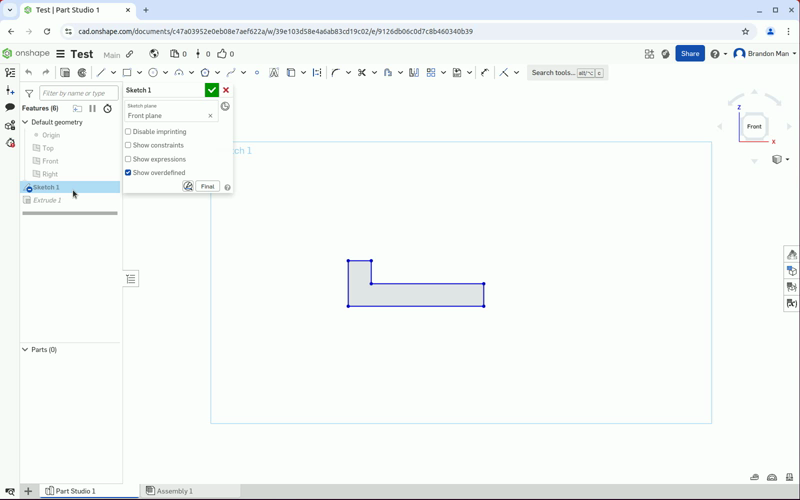
mouse_move(229, 92)
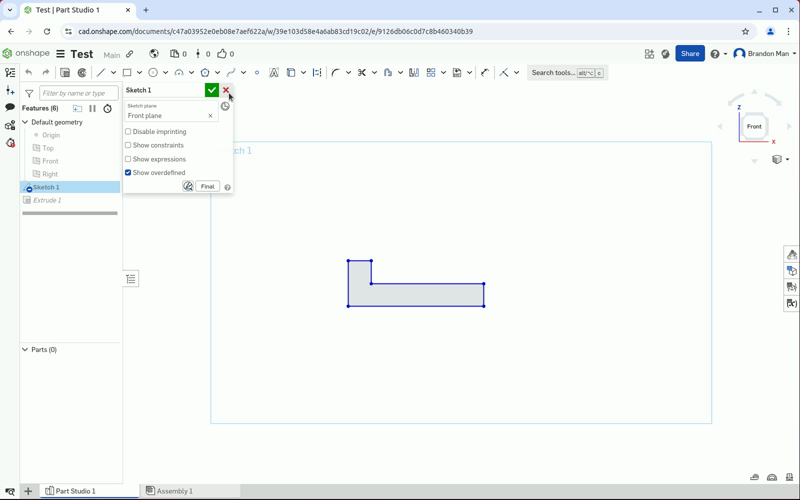
click(229, 92)
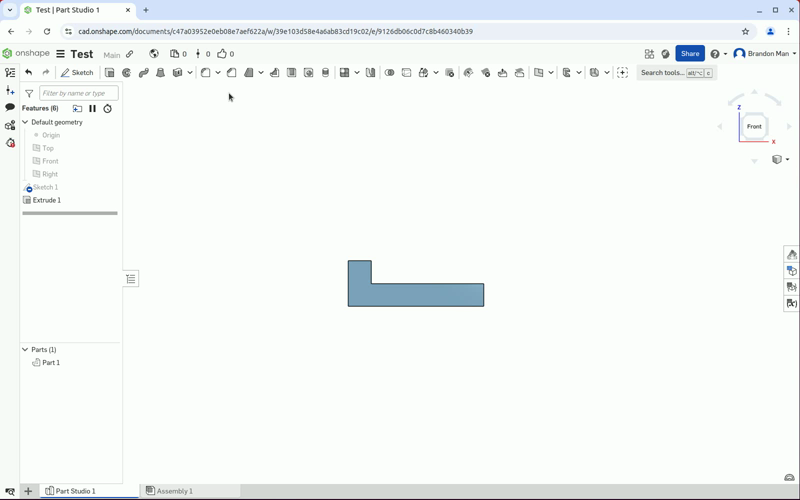
mouse_move(73, 352)
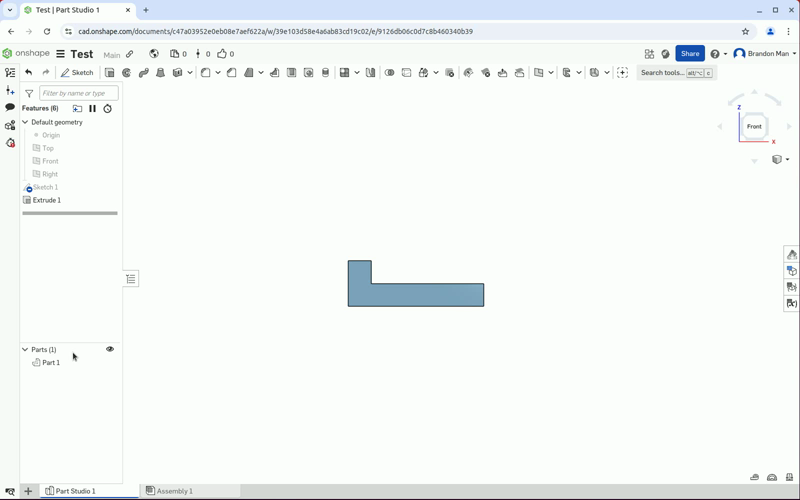
key(y)
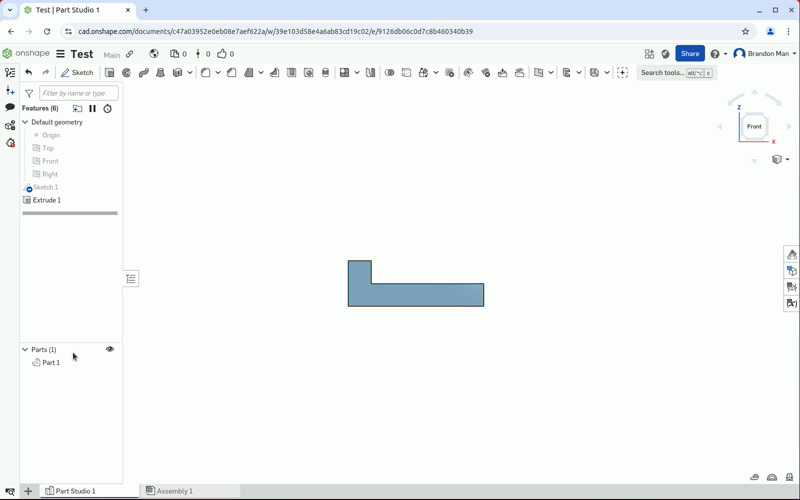
key(shift+p)
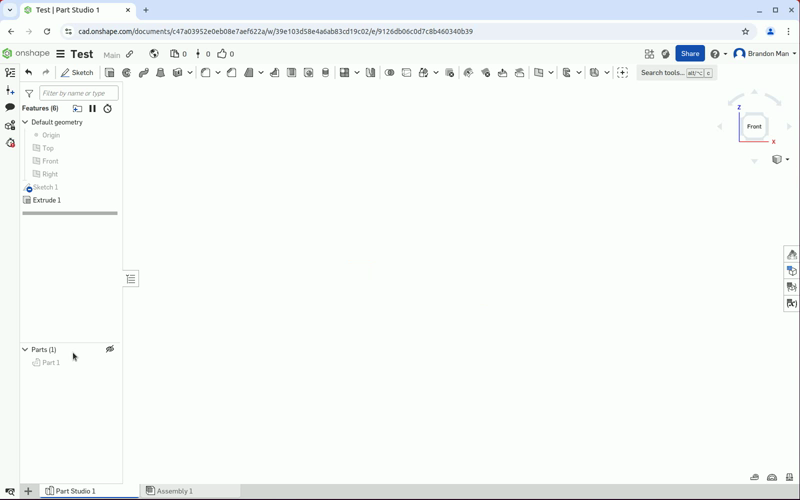
key(space)
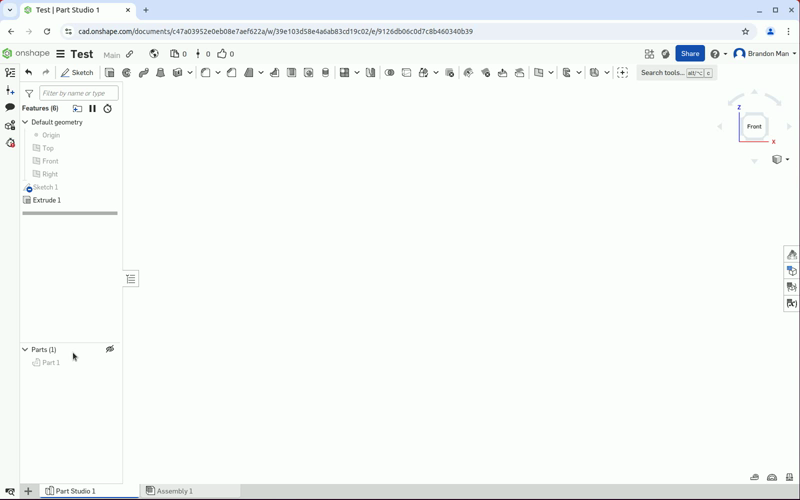
key_down(shift)
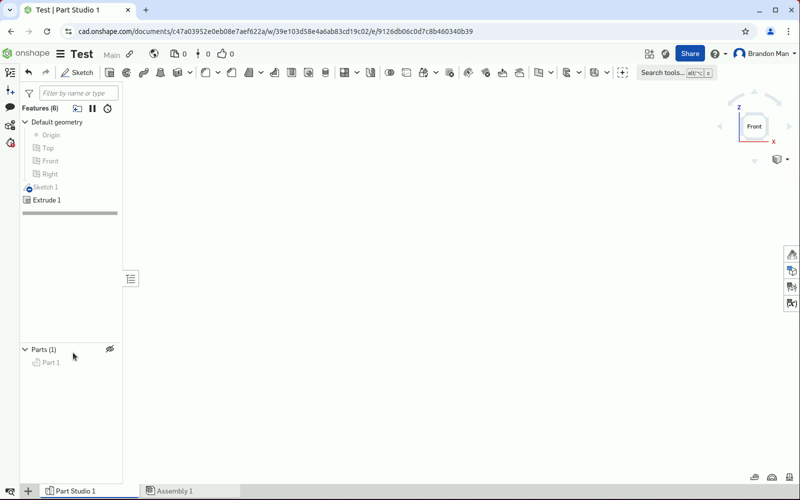
key(down)
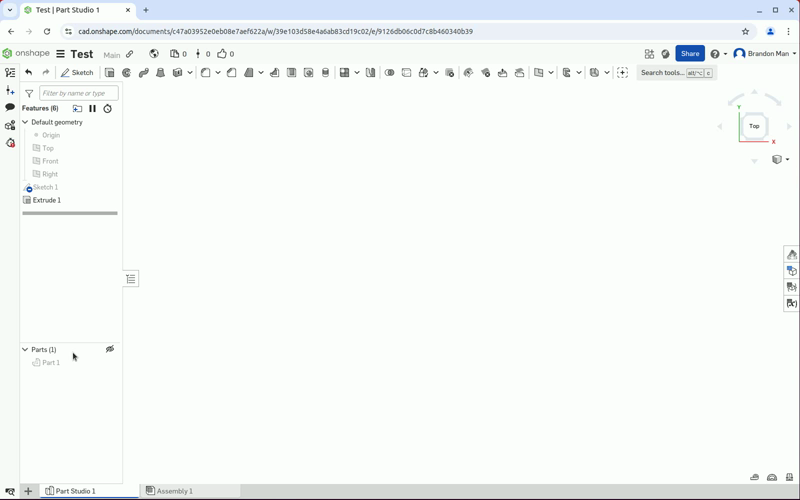
key_up(shift)
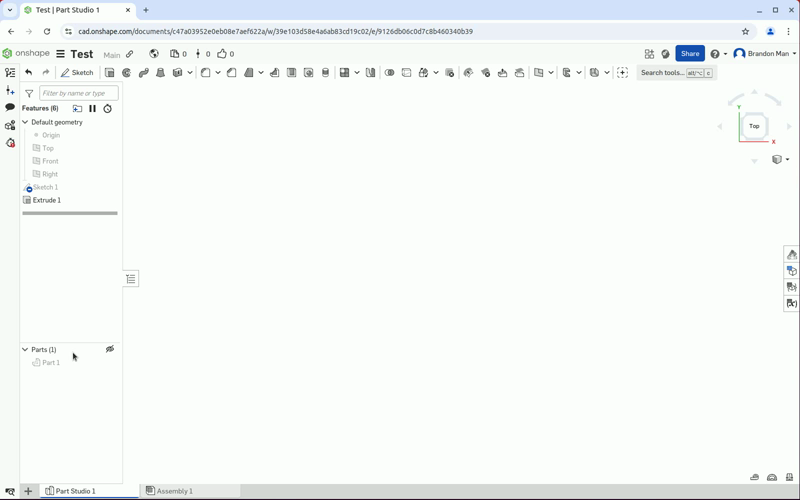
mouse_move(73, 352)
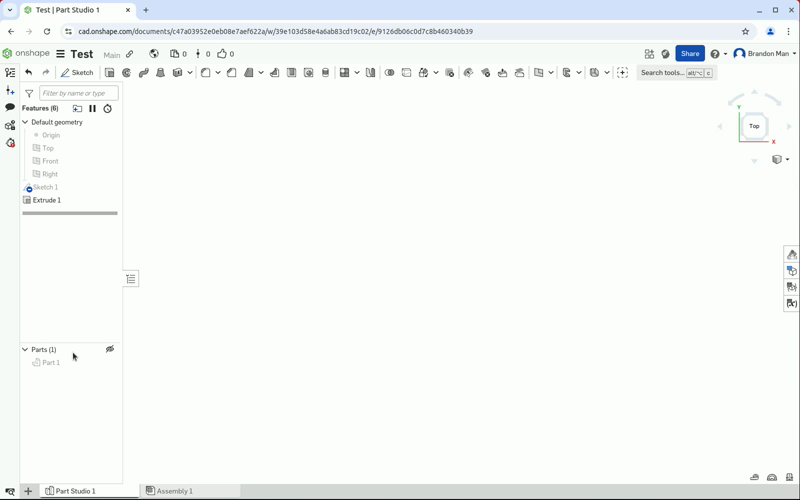
key(shift+y)
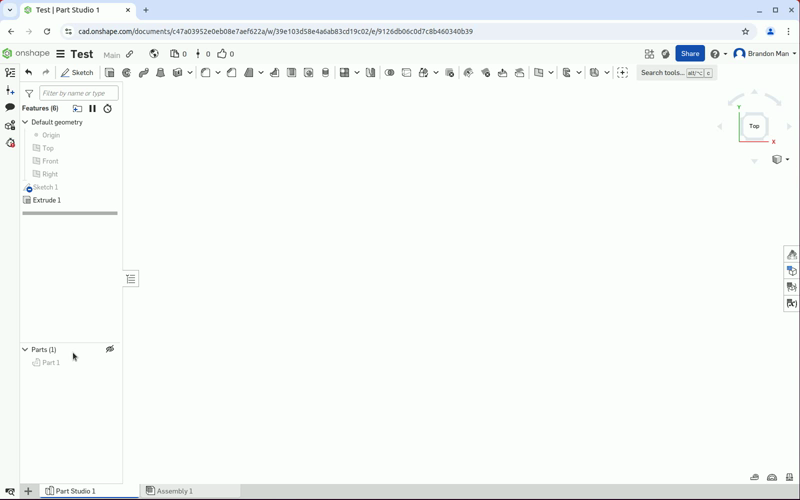
key(shift+s)
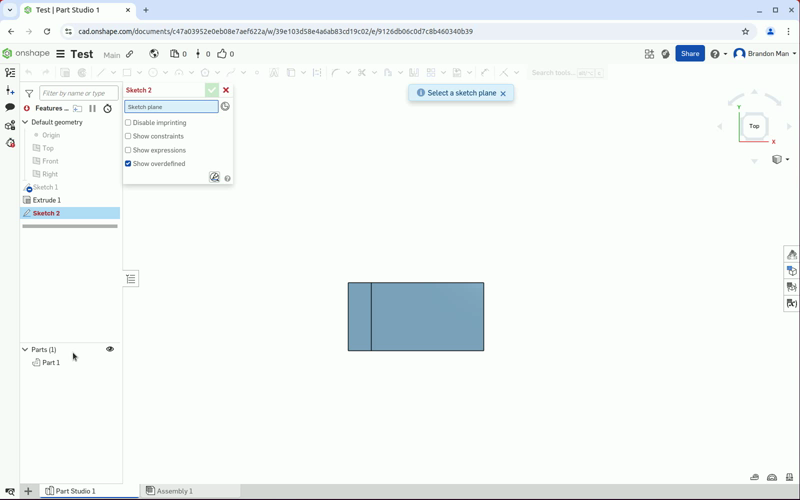
mouse_move(73, 150)
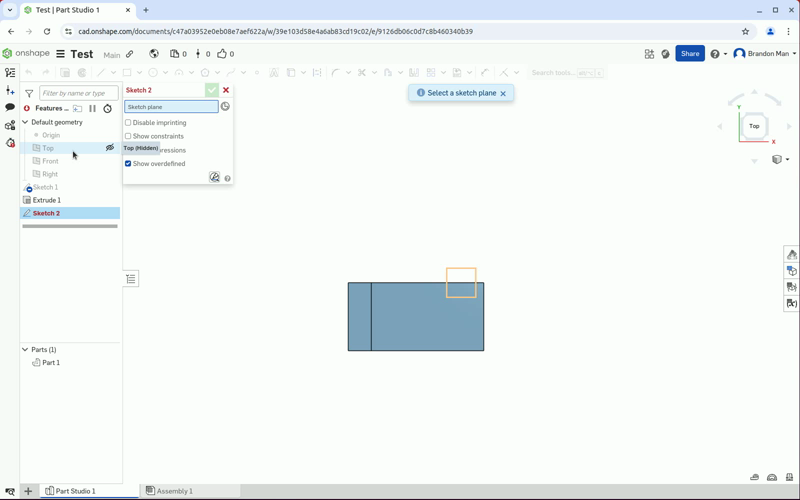
click(73, 150)
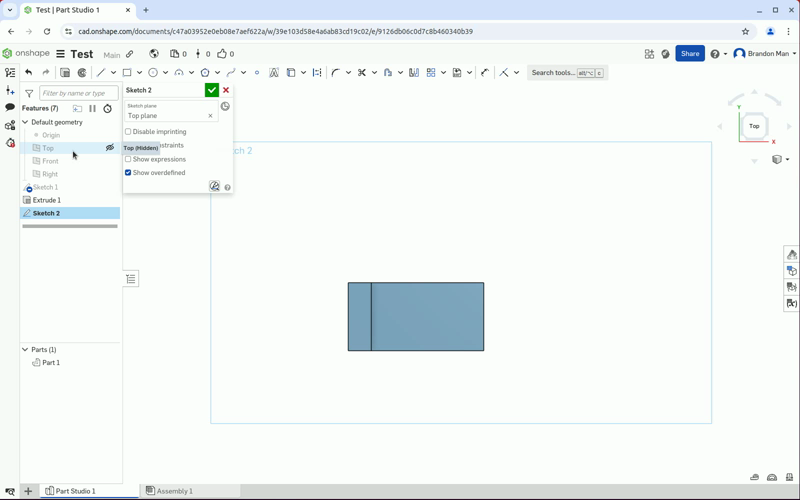
mouse_move(73, 352)
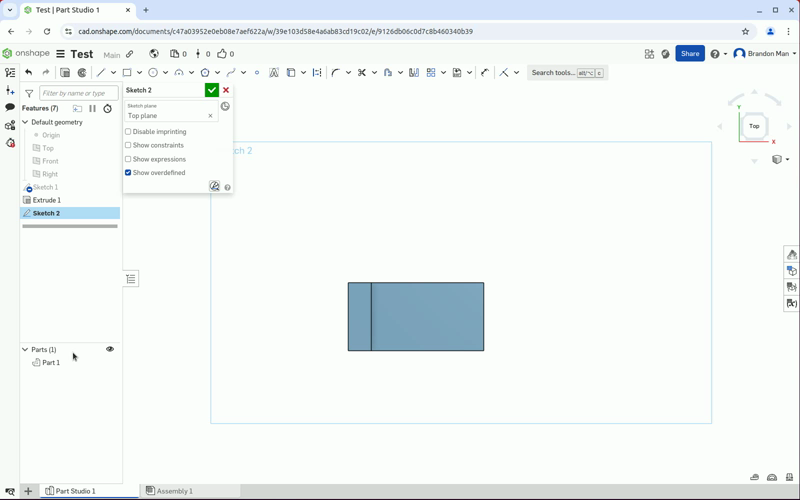
key(y)
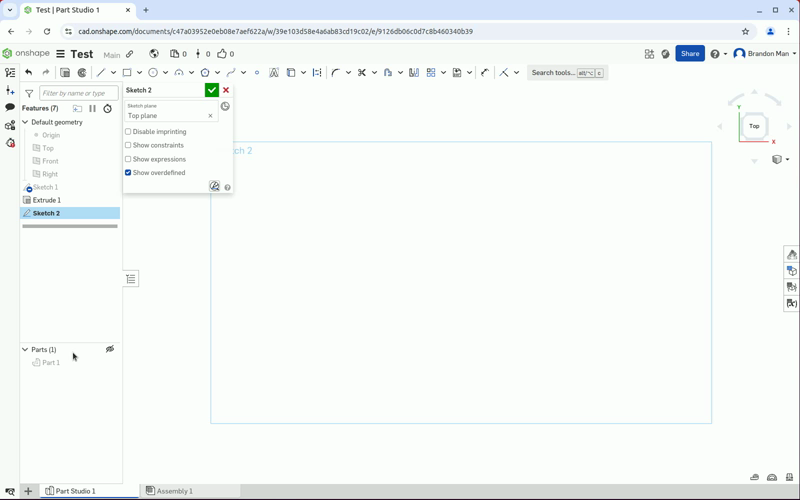
key(l)
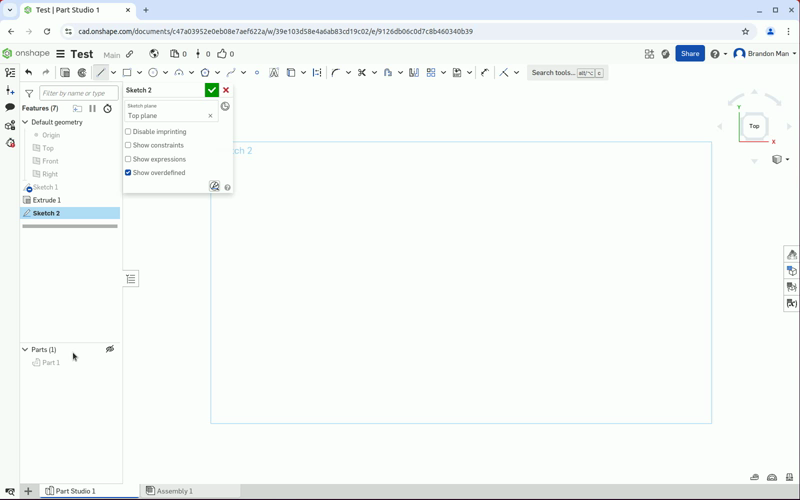
key_down(shift)
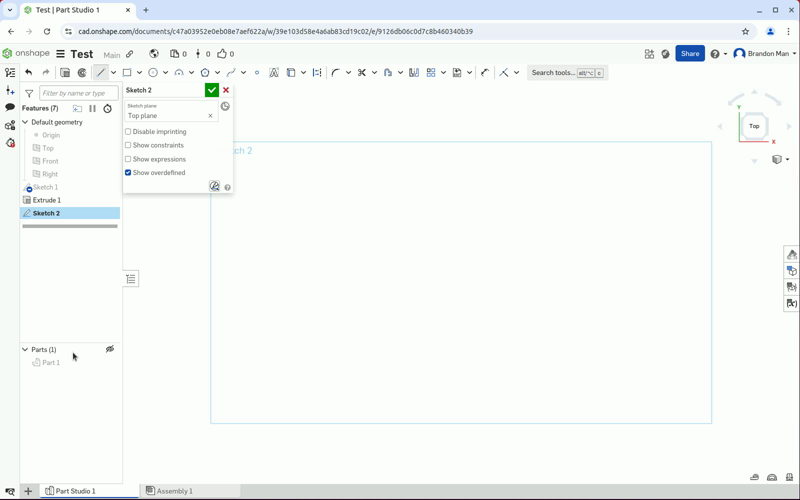
mouse_move(370, 328)
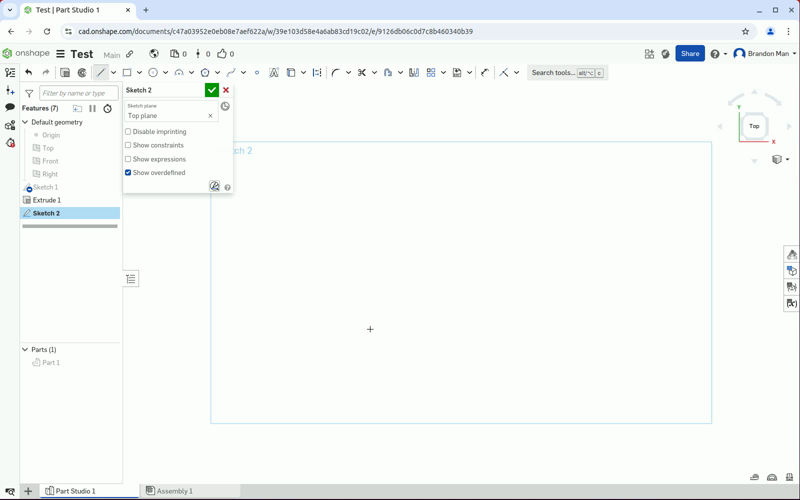
click(370, 328)
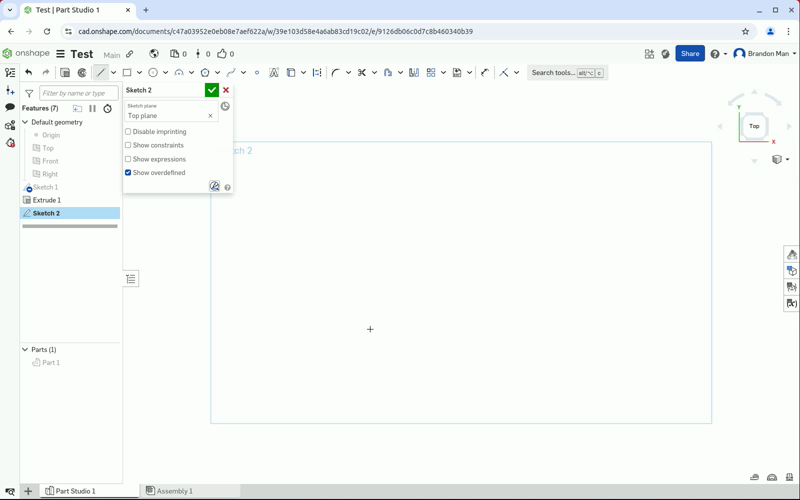
key_up(shift)
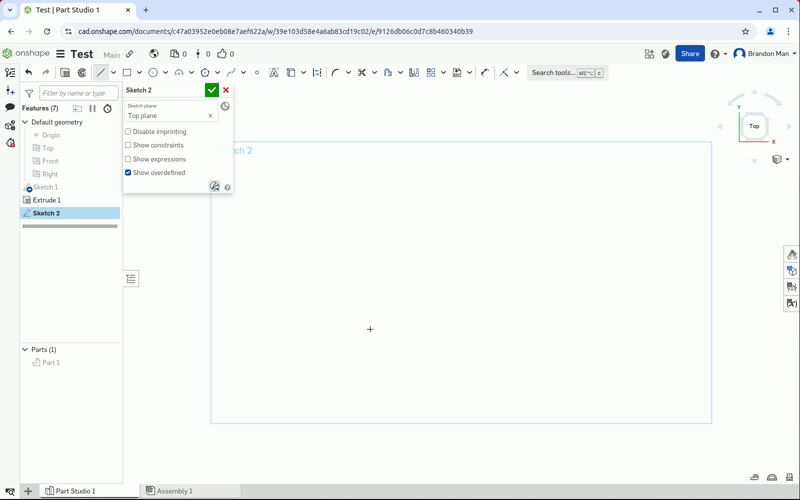
key_down(shift)
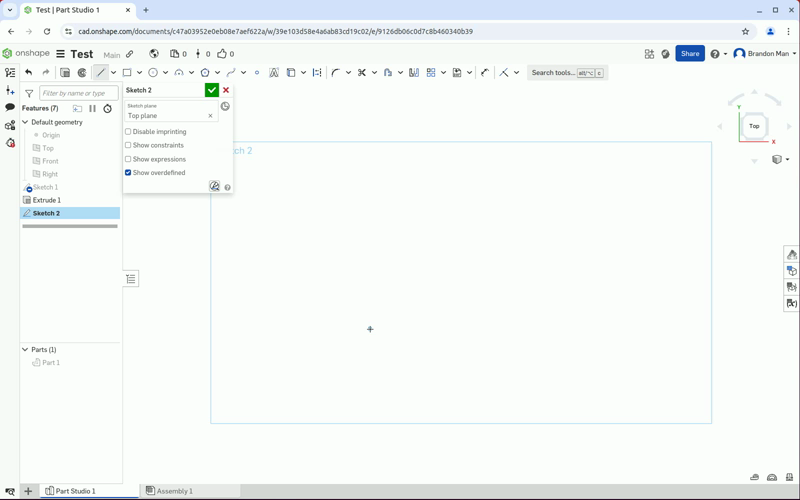
mouse_move(484, 328)
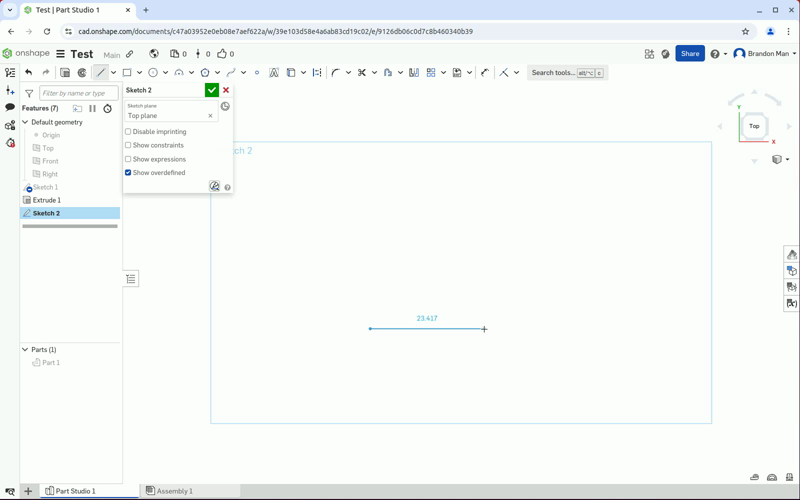
click(484, 328)
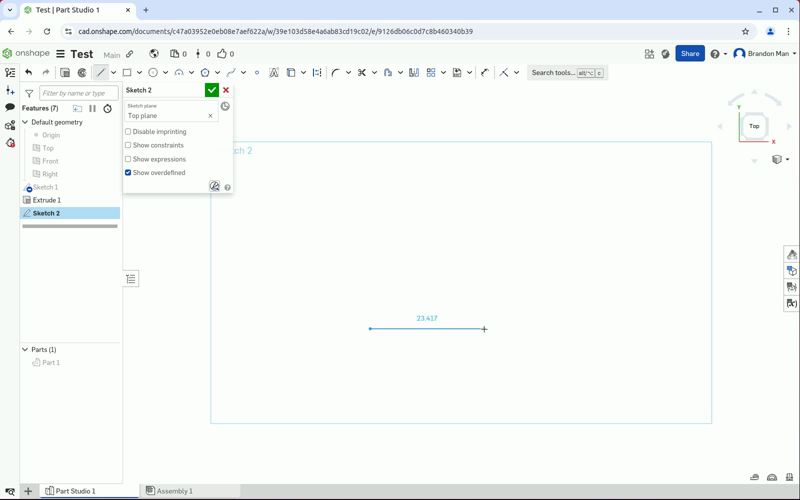
key_up(shift)
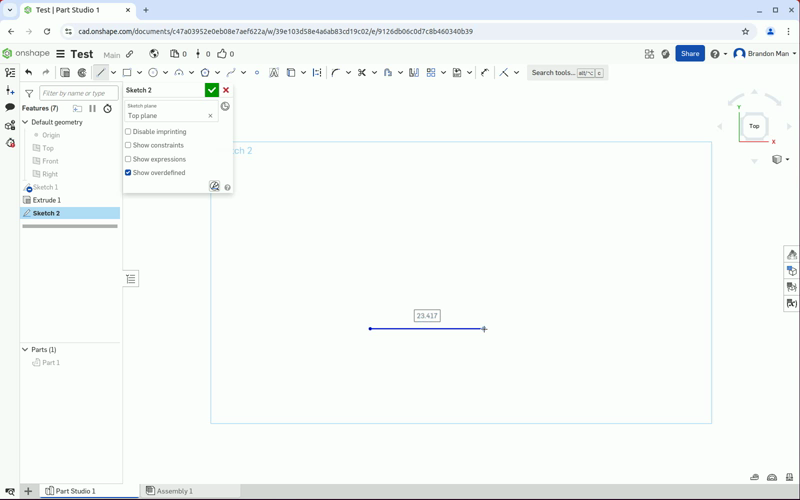
key_down(shift)
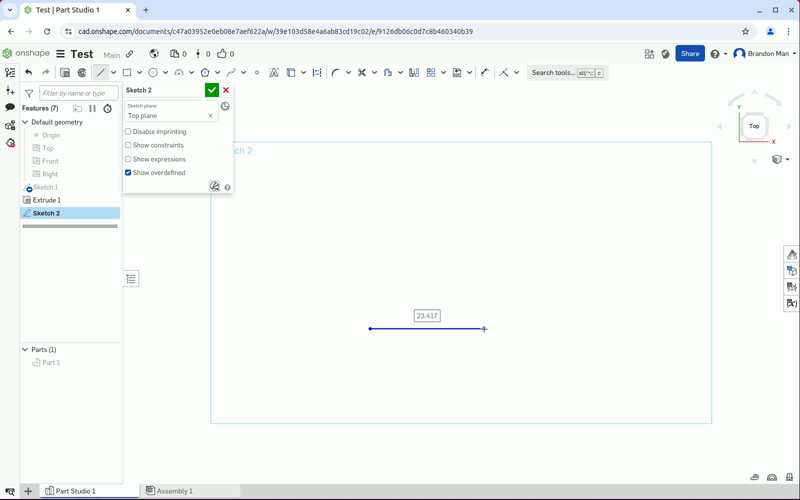
mouse_move(514, 328)
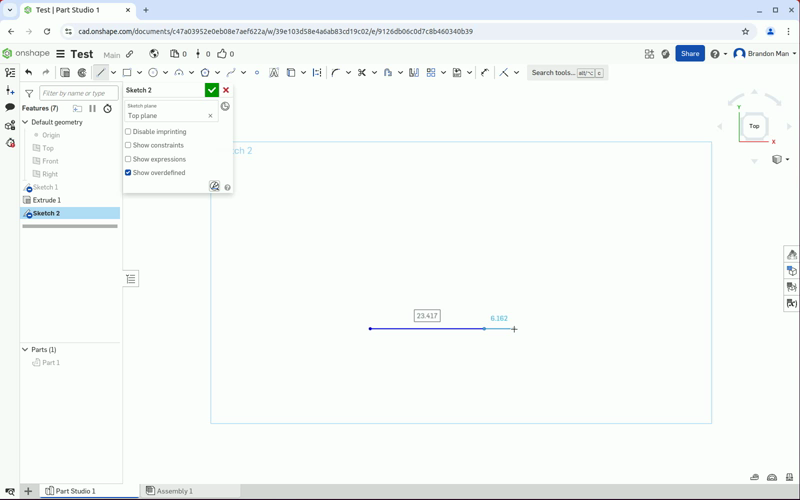
mouse_move(484, 306)
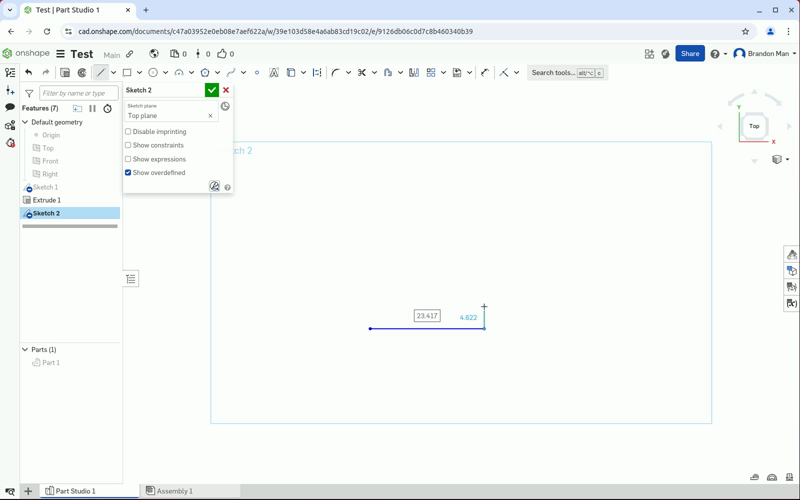
click(484, 306)
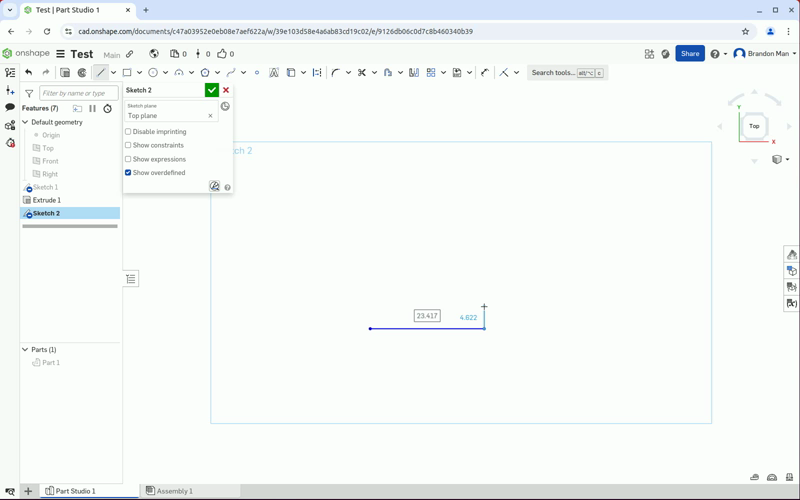
key_up(shift)
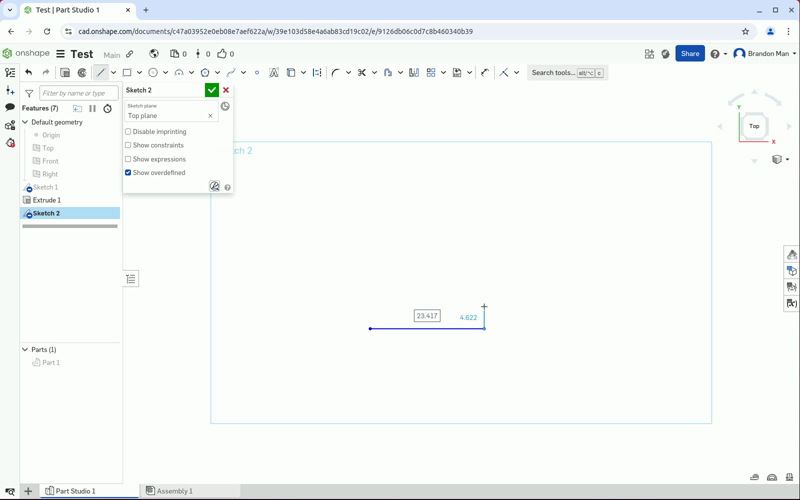
key_down(shift)
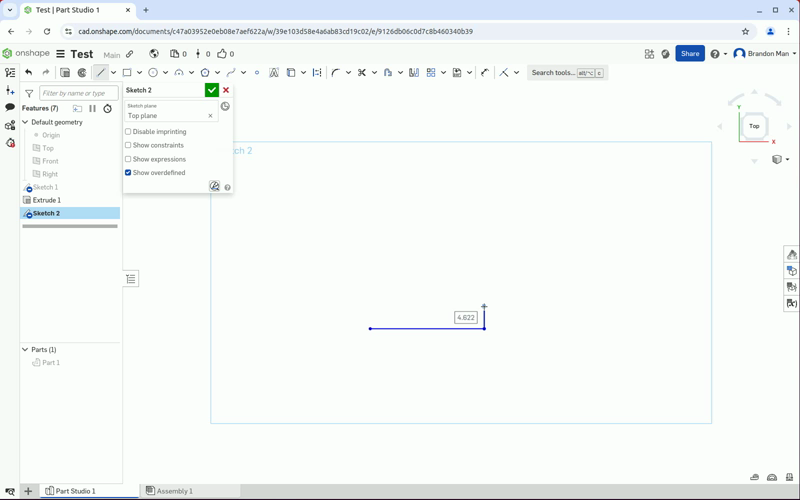
mouse_move(370, 306)
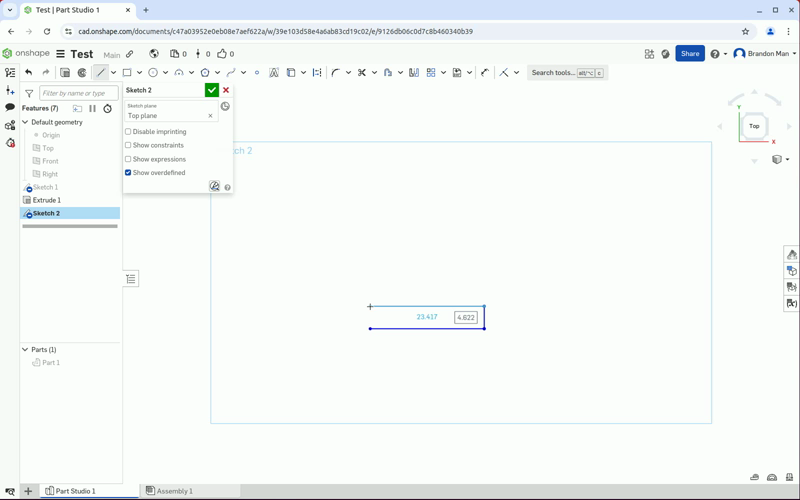
click(370, 306)
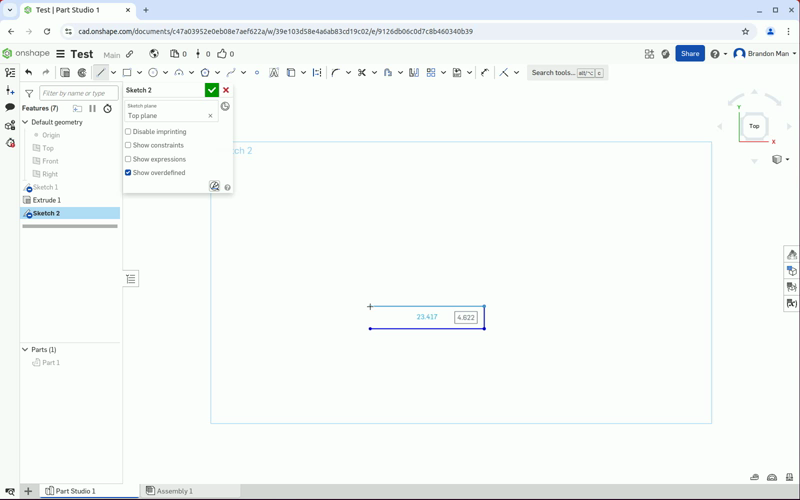
key_up(shift)
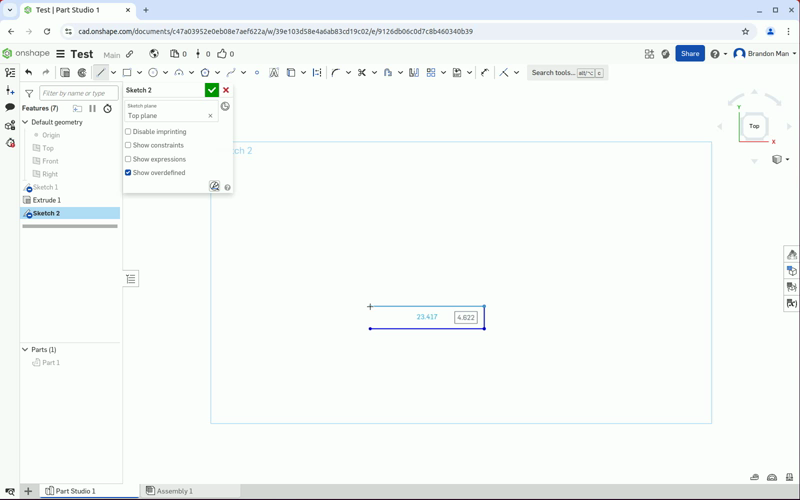
mouse_move(400, 306)
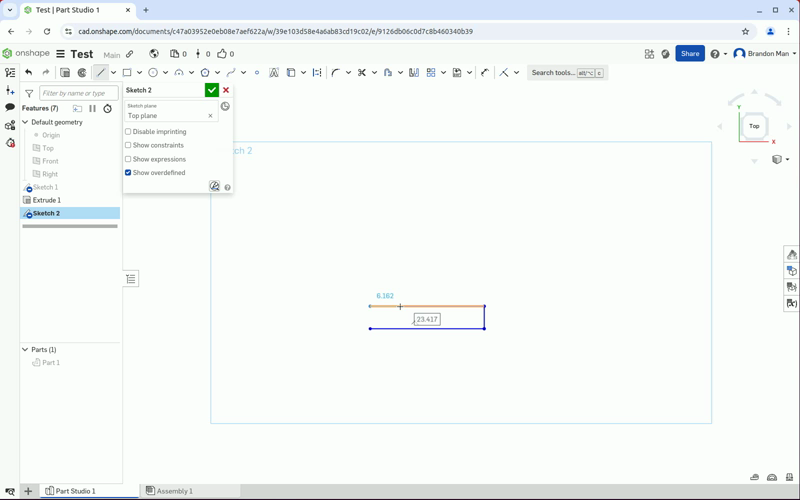
key_down(shift)
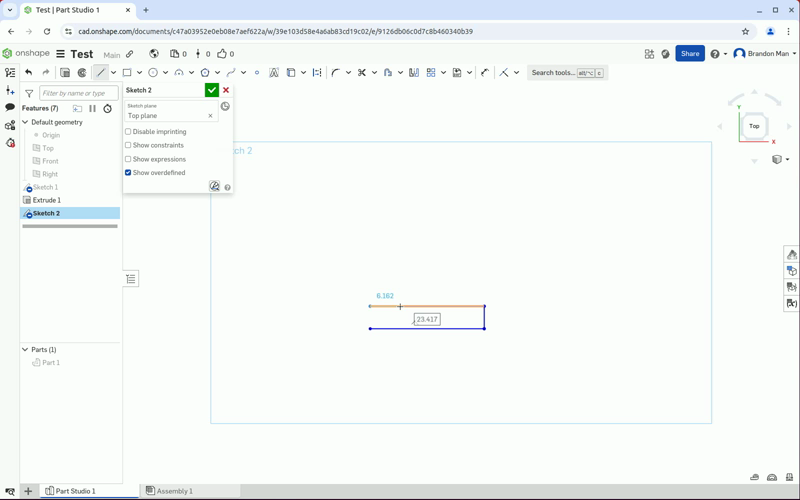
mouse_move(370, 328)
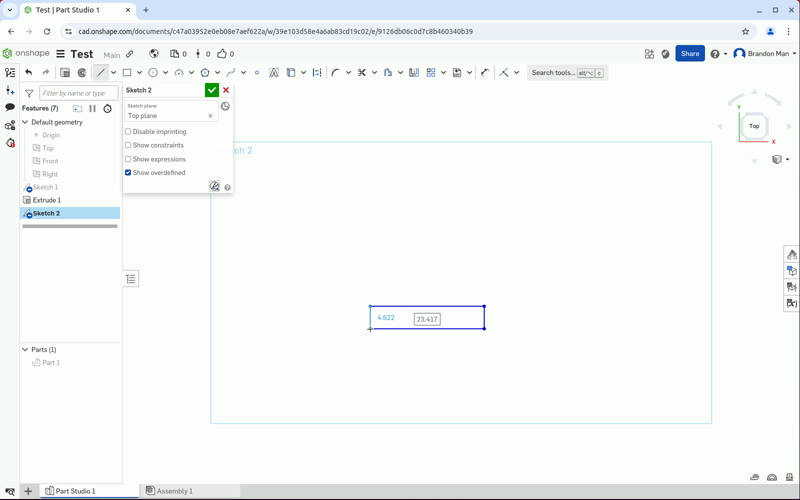
key_up(shift)
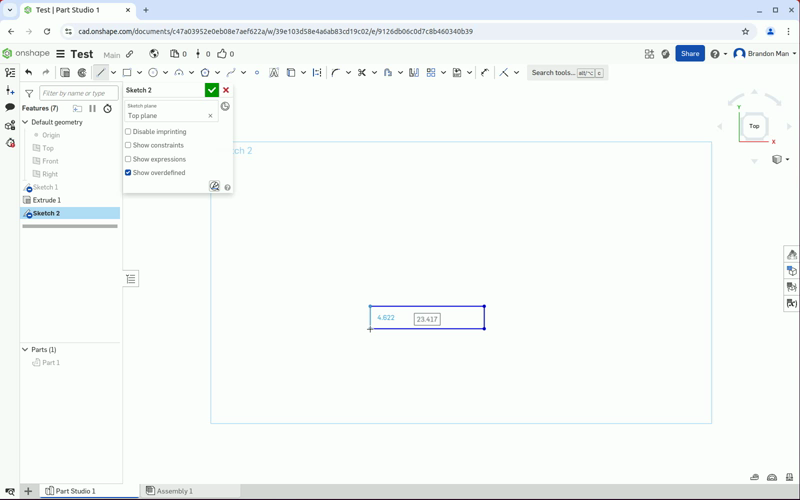
click(370, 328)
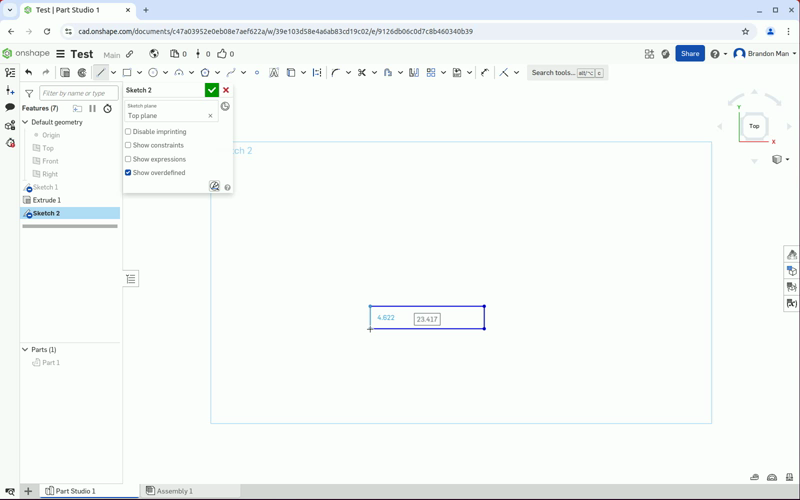
key(esc)
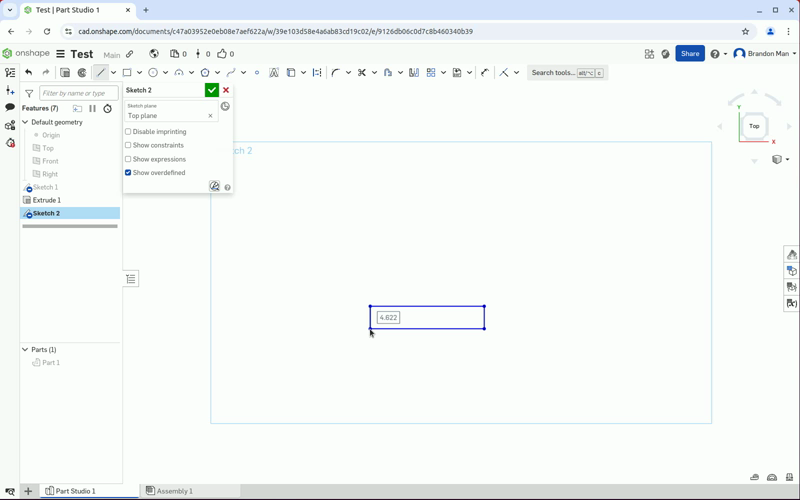
mouse_move(421, 320)
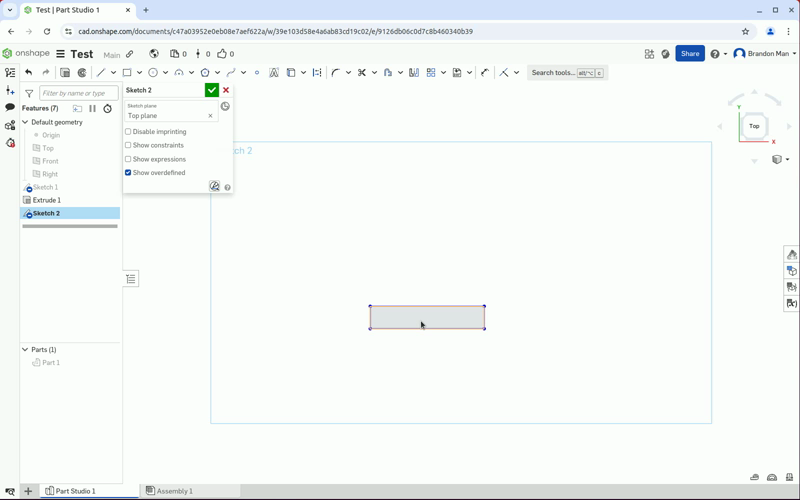
click(421, 320)
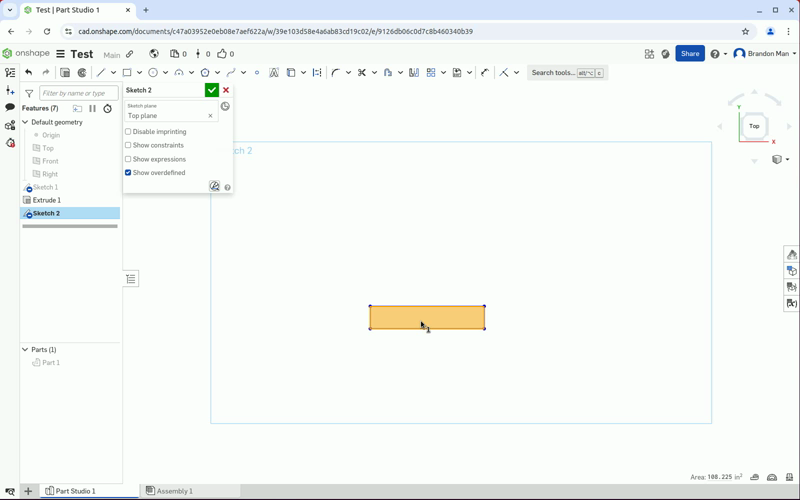
mouse_move(73, 352)
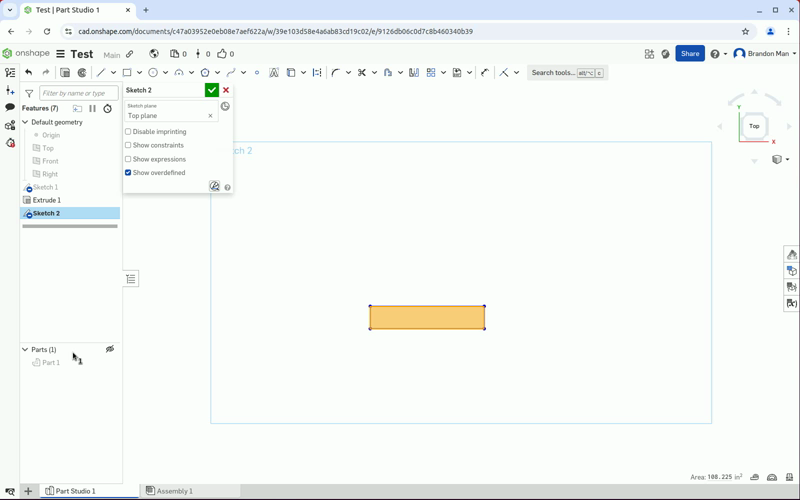
key(shift+y)
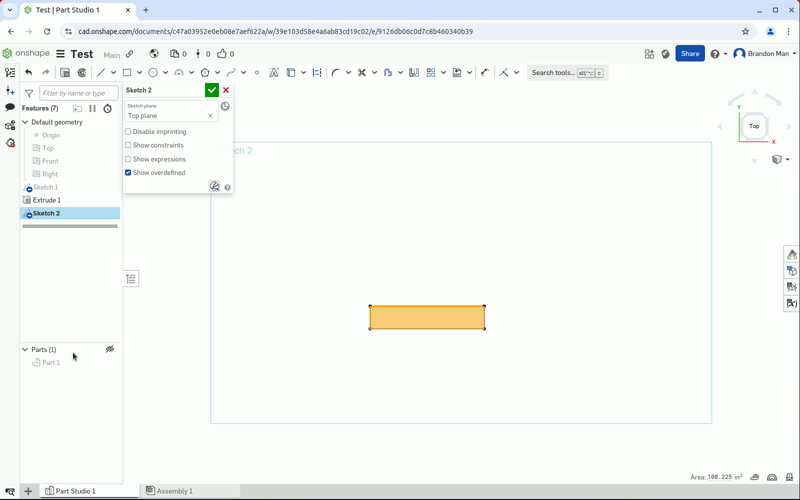
key(shift+e)
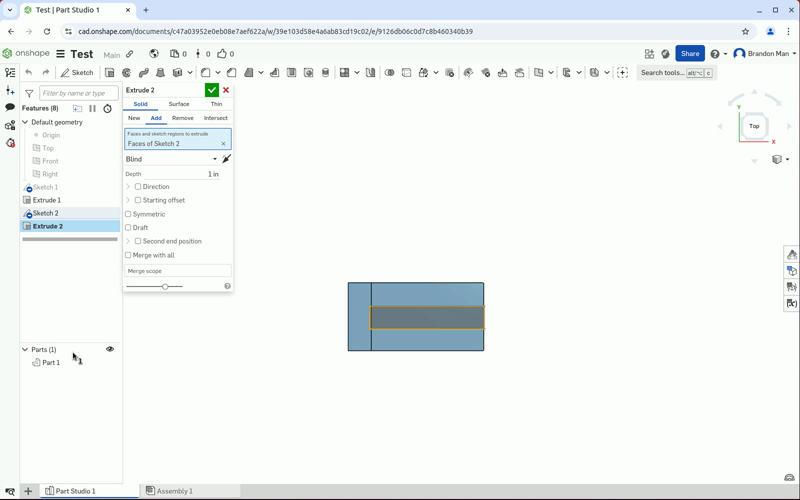
mouse_move(143, 106)
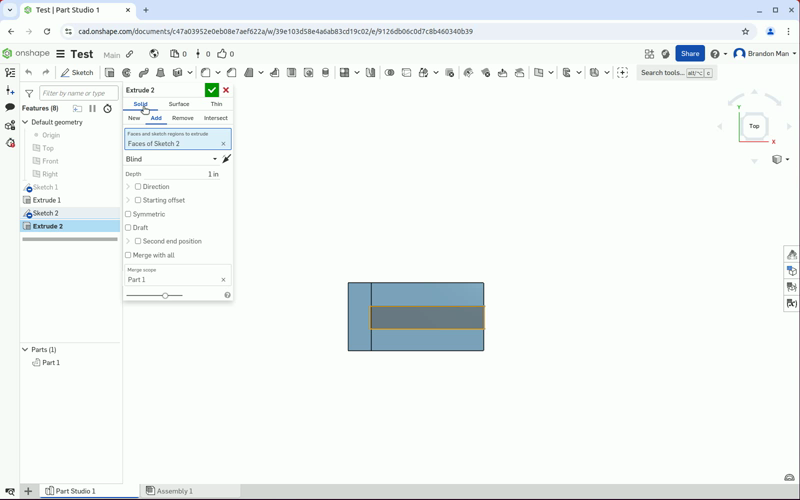
click(143, 106)
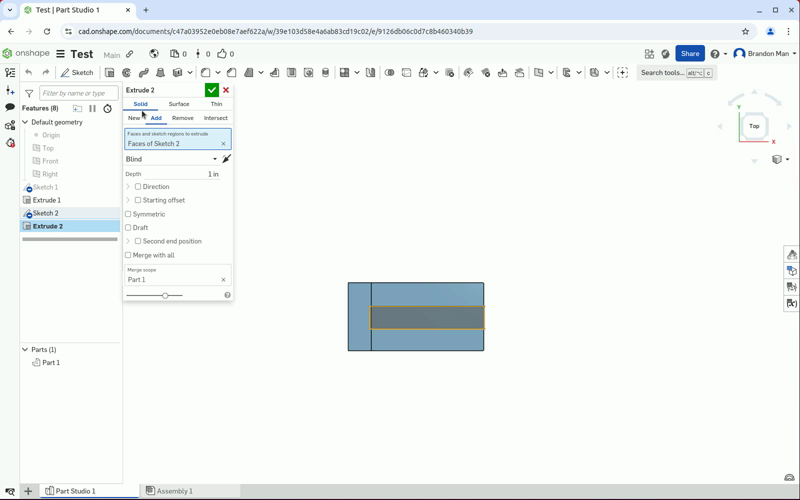
mouse_move(137, 120)
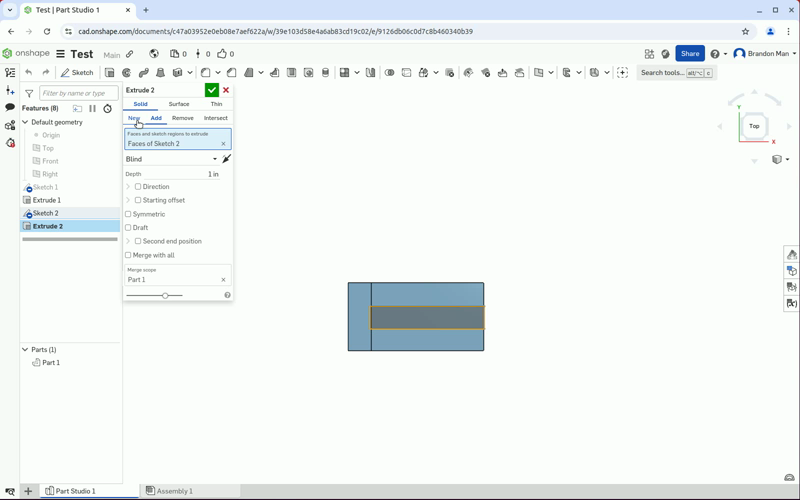
click(137, 120)
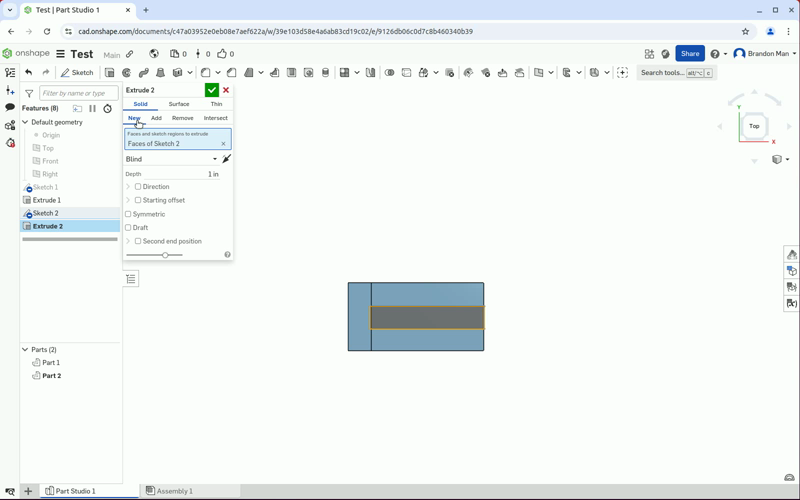
key(tab, 4)
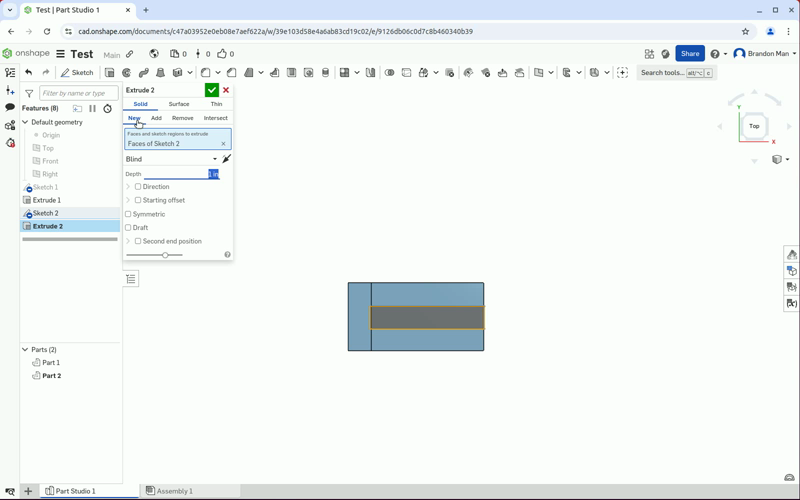
text(4.574)
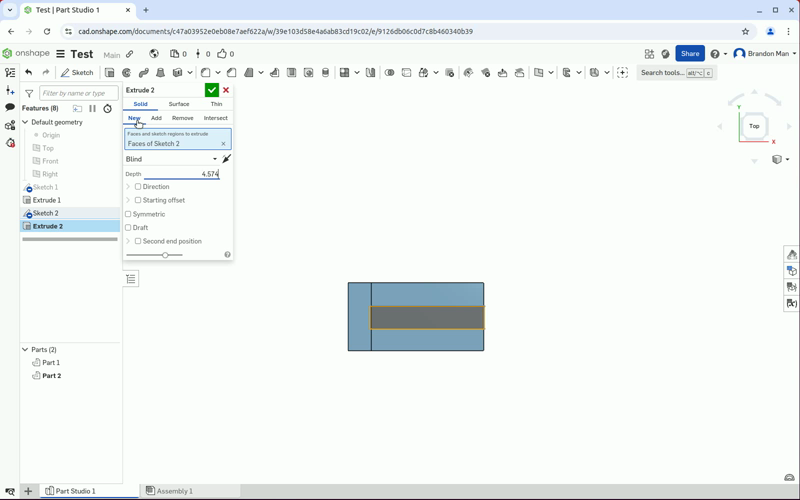
key(enter)
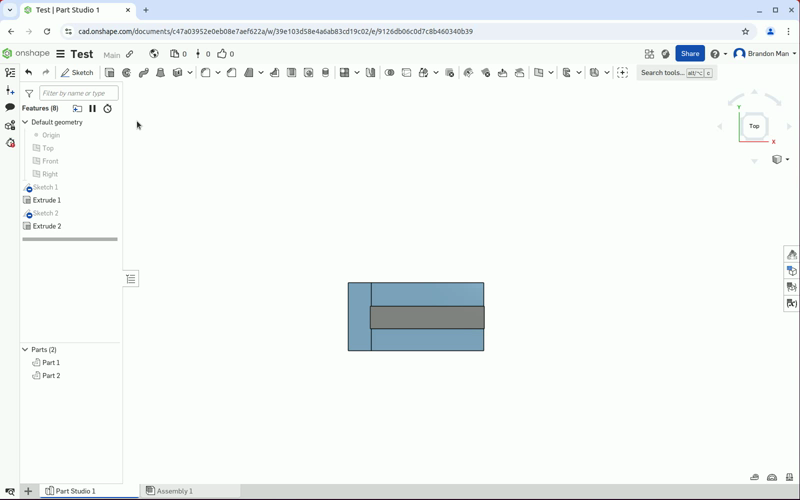
key(shift+h)
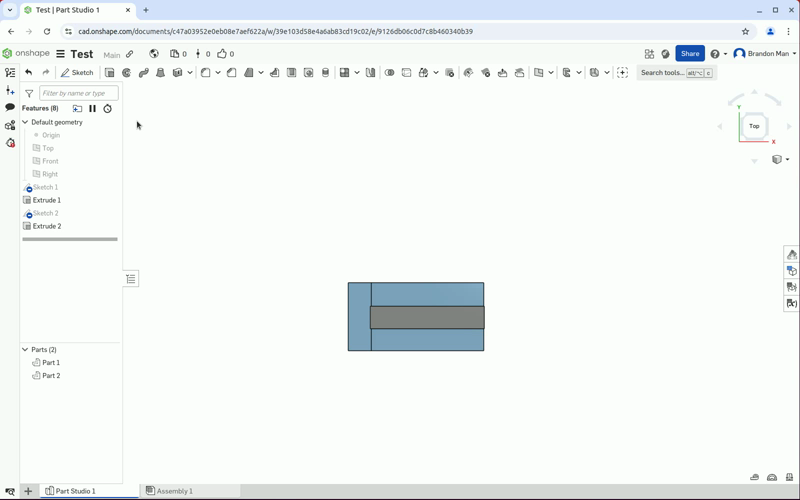
key(shift+h)
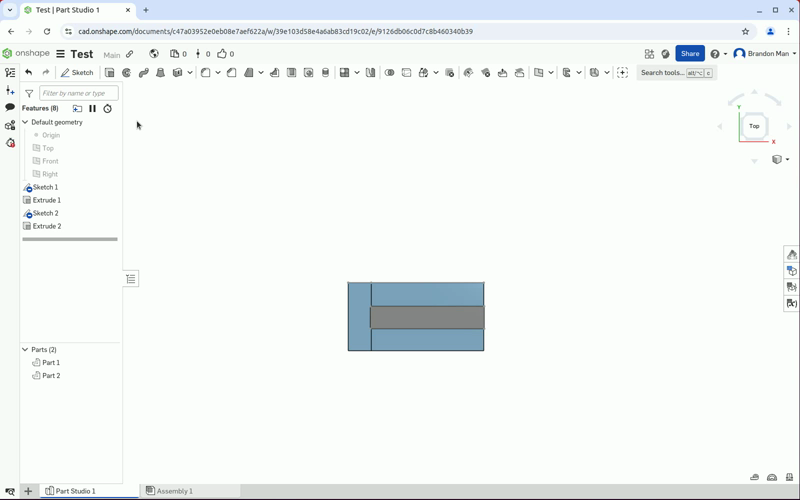
key(shift+7)
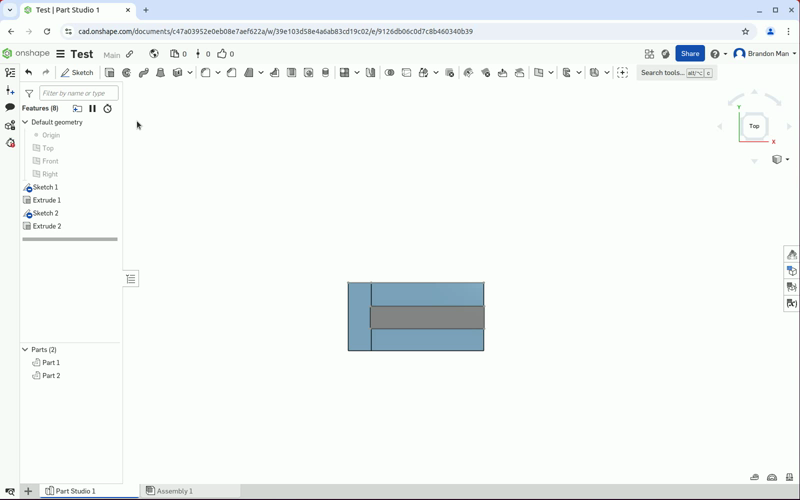
key(up, 3)
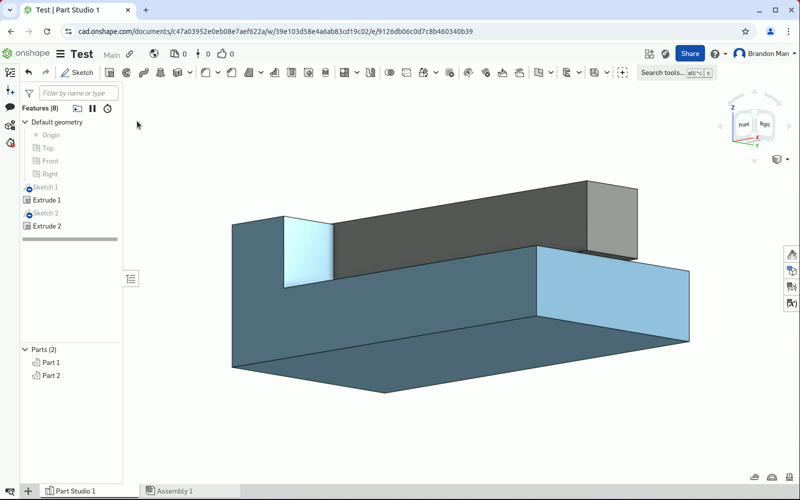
key(left, 3)
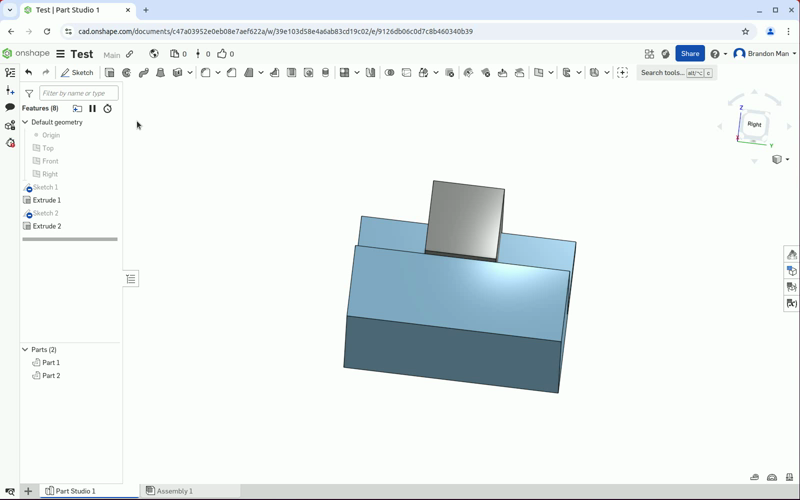
key(right, 3)
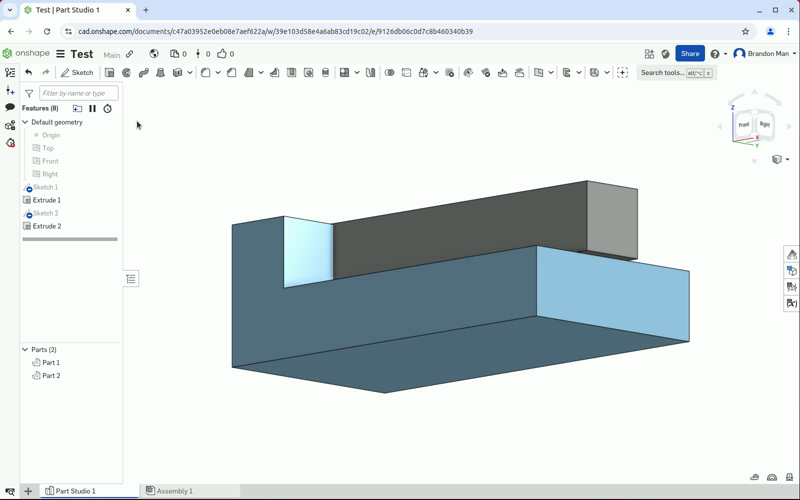
key(down, 3)
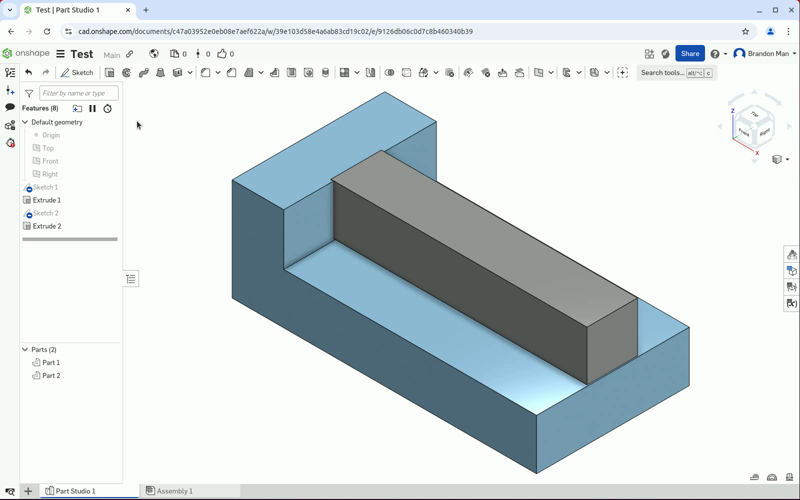
mouse_move(73, 189)
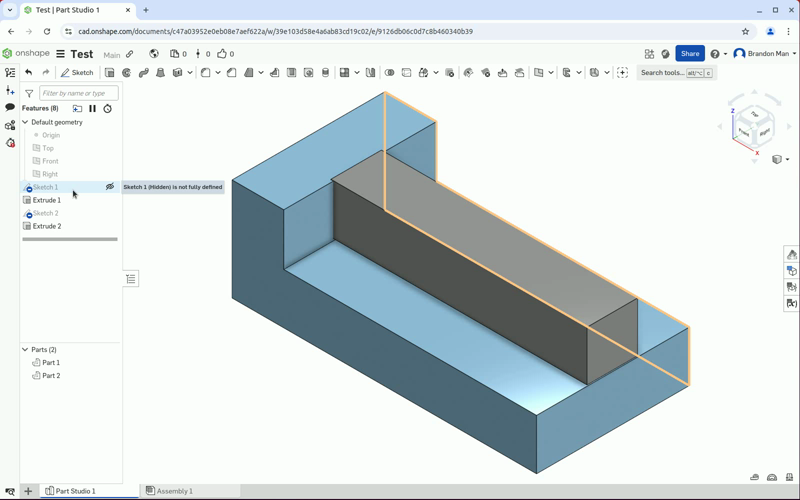
click(73, 189)